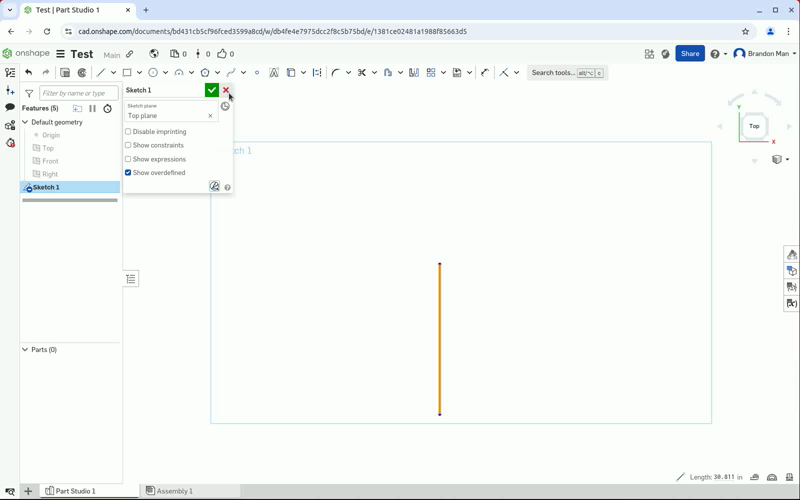
key(shift+h)
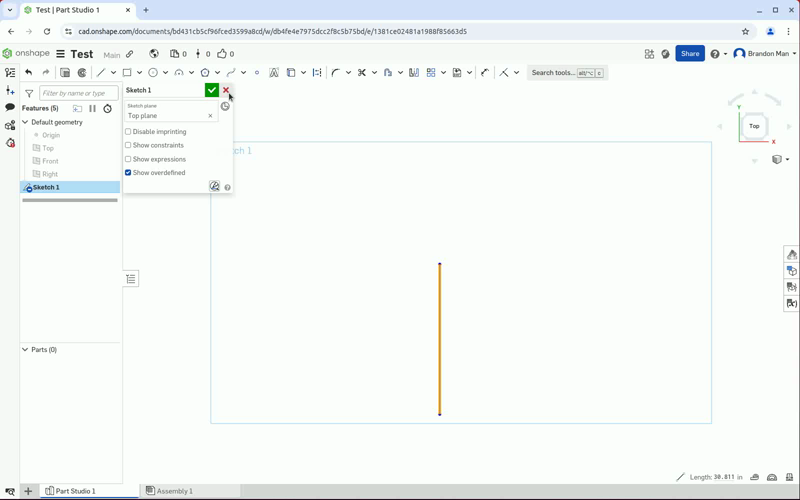
key(shift+s)
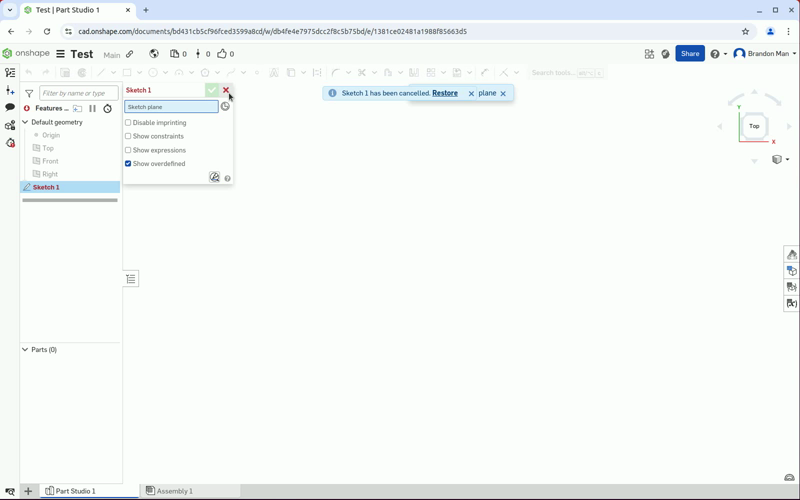
mouse_move(73, 150)
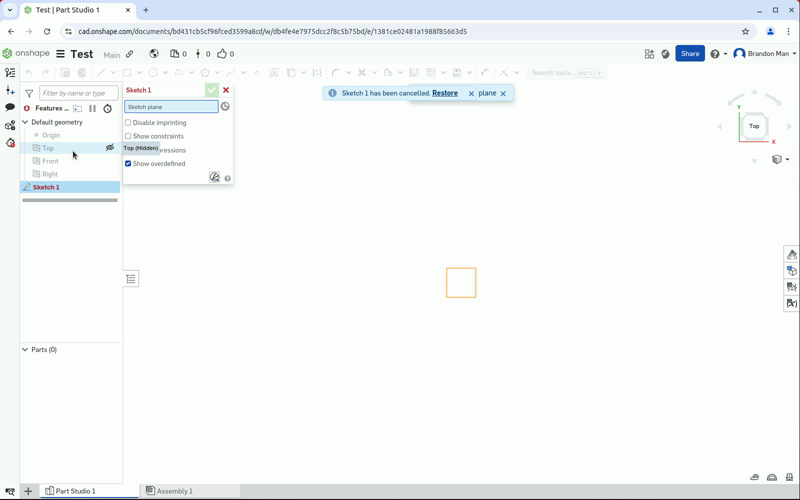
click(73, 150)
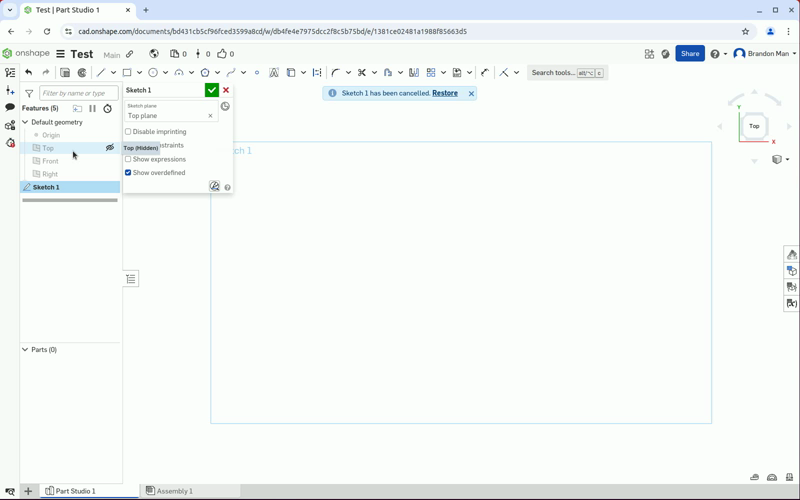
mouse_move(73, 352)
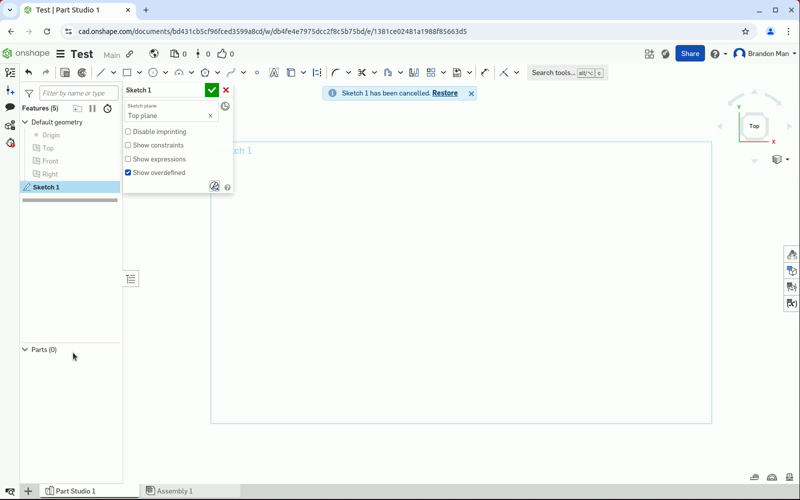
key(y)
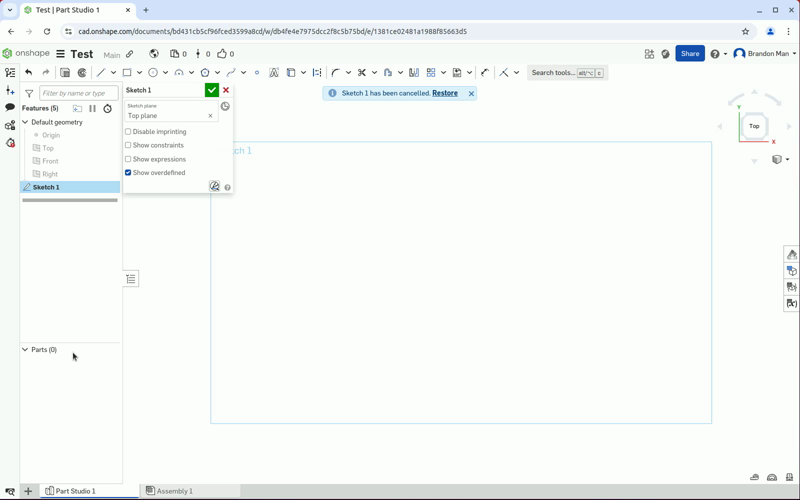
key(a)
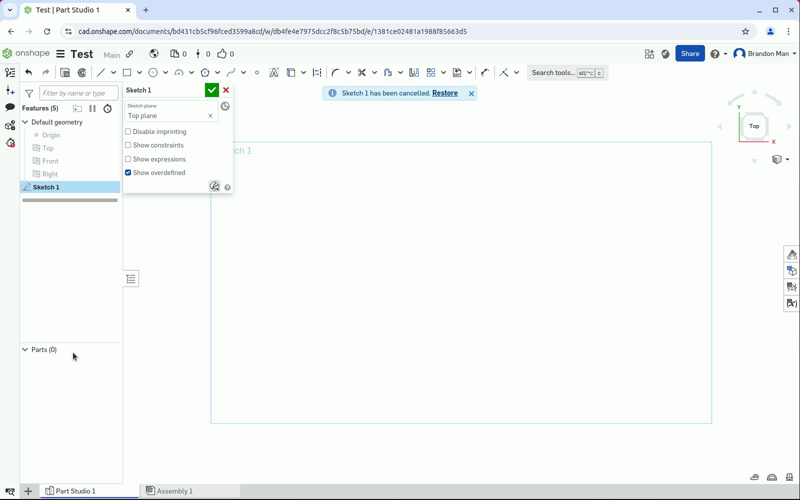
key_down(shift)
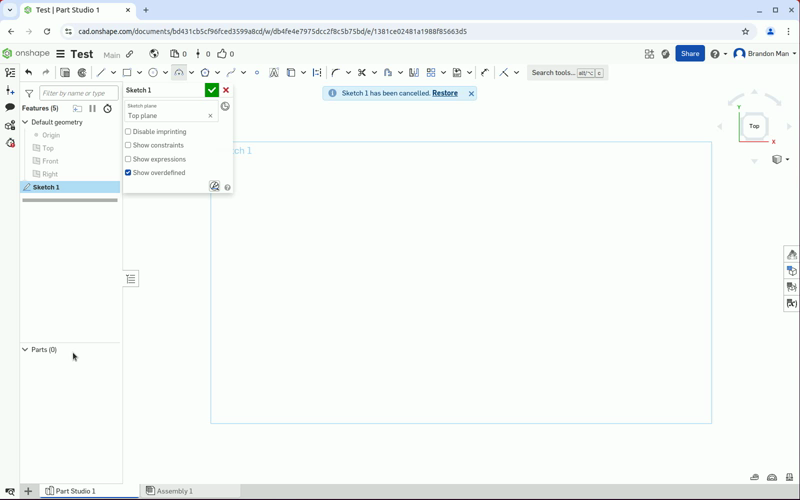
mouse_move(471, 282)
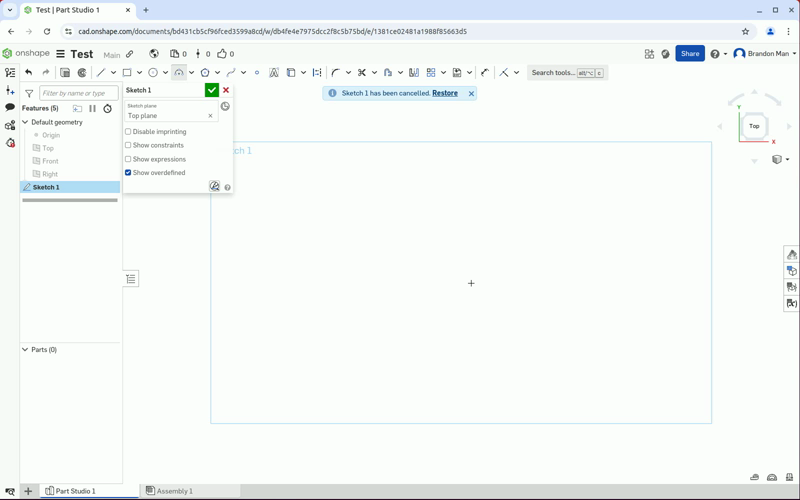
click(471, 282)
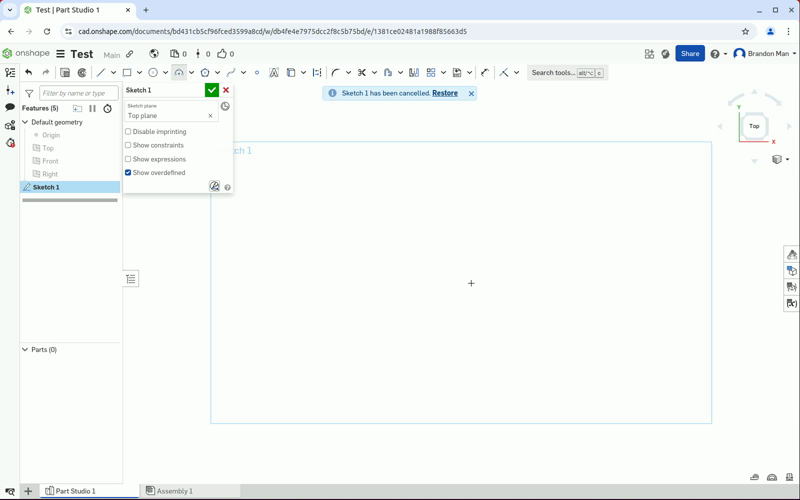
key_up(shift)
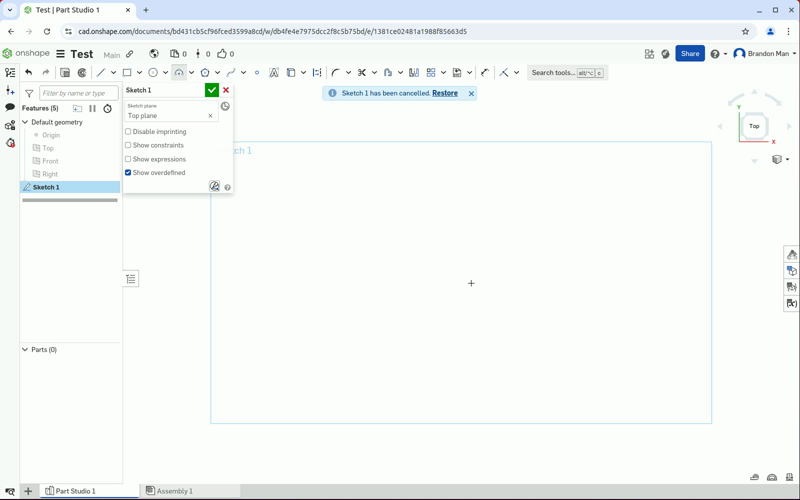
key_down(shift)
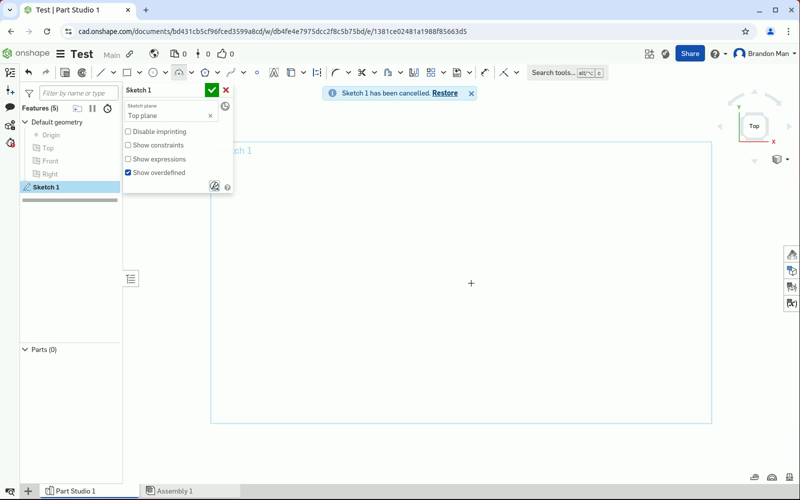
mouse_move(484, 267)
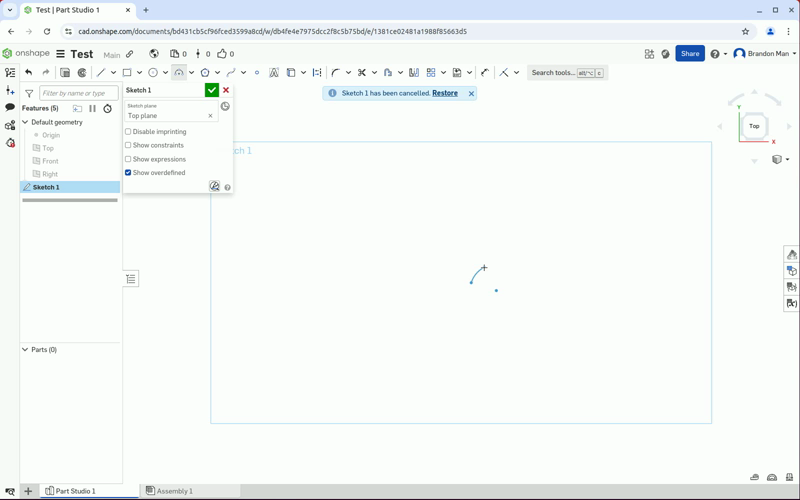
click(484, 267)
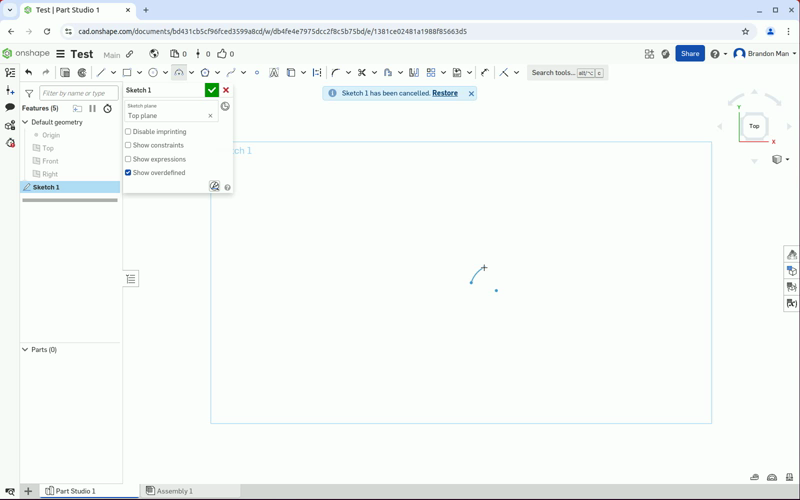
mouse_move(481, 277)
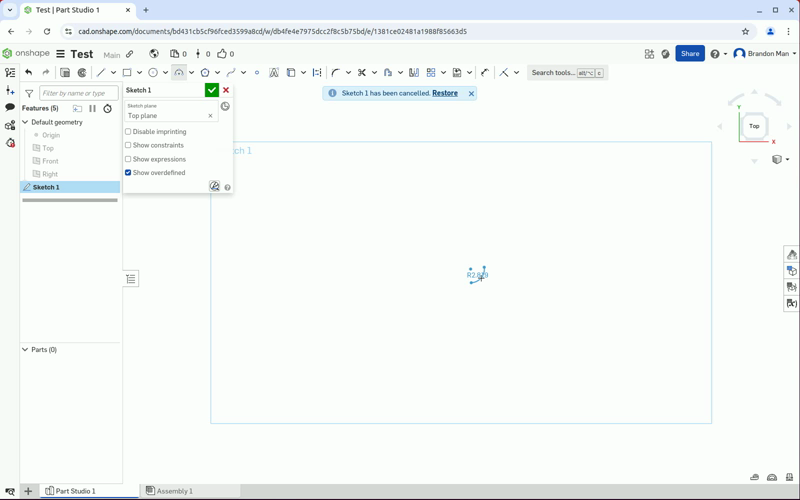
click(481, 277)
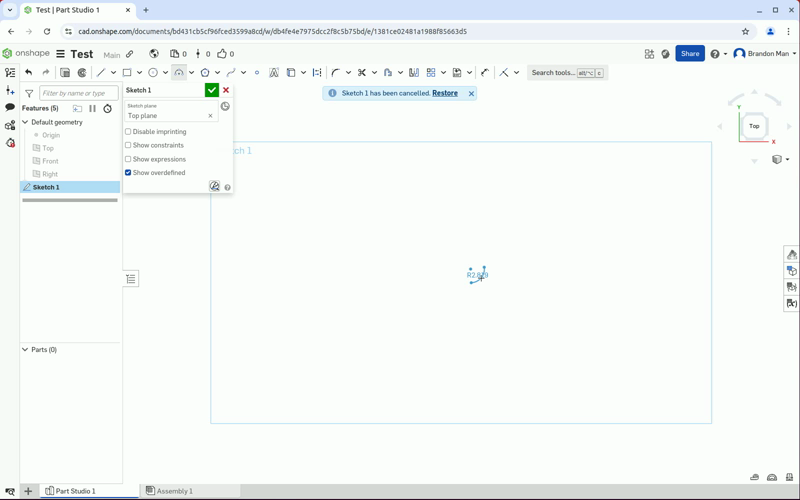
key_up(shift)
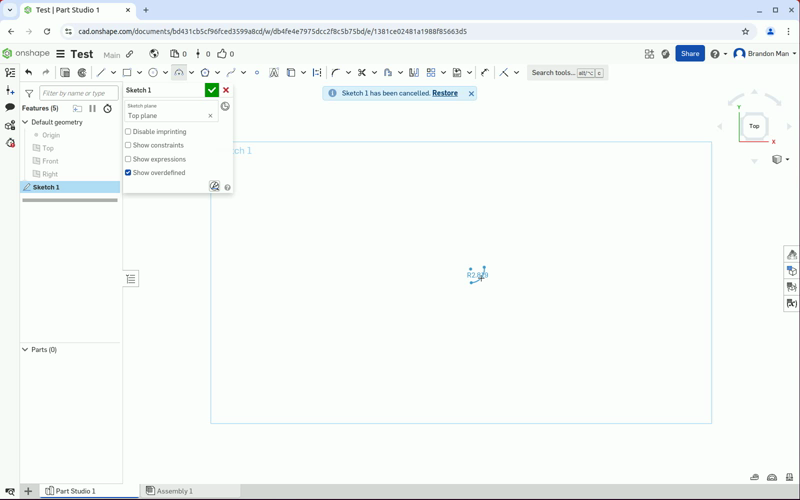
mouse_move(484, 267)
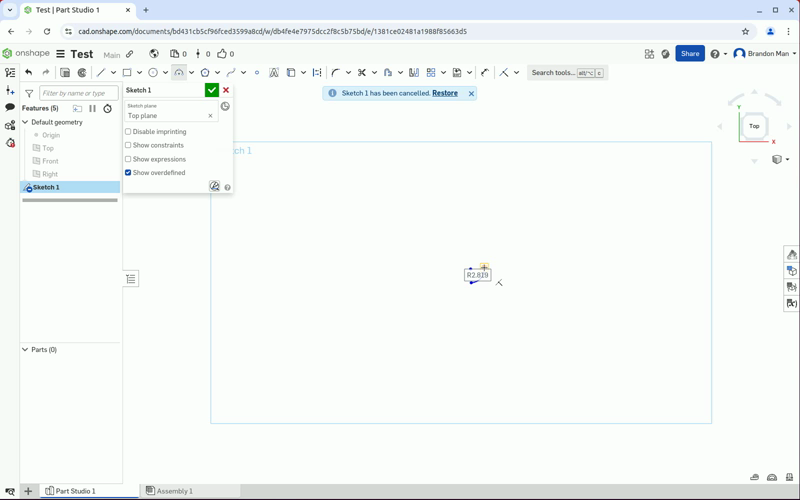
click(484, 267)
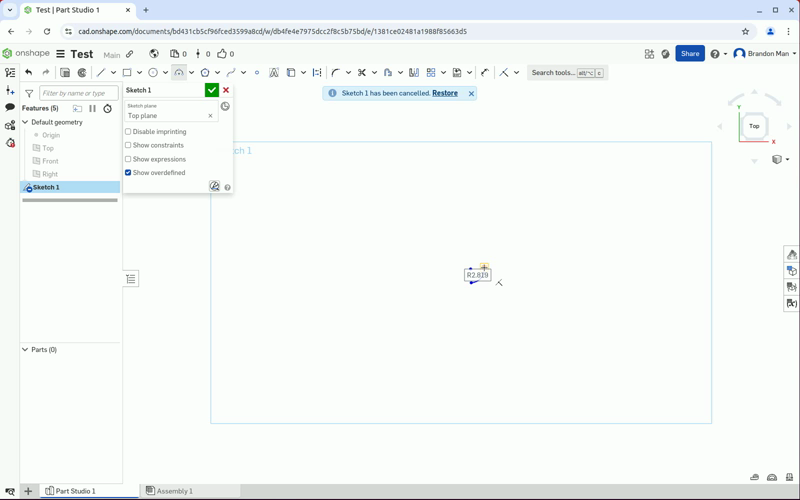
mouse_move(471, 282)
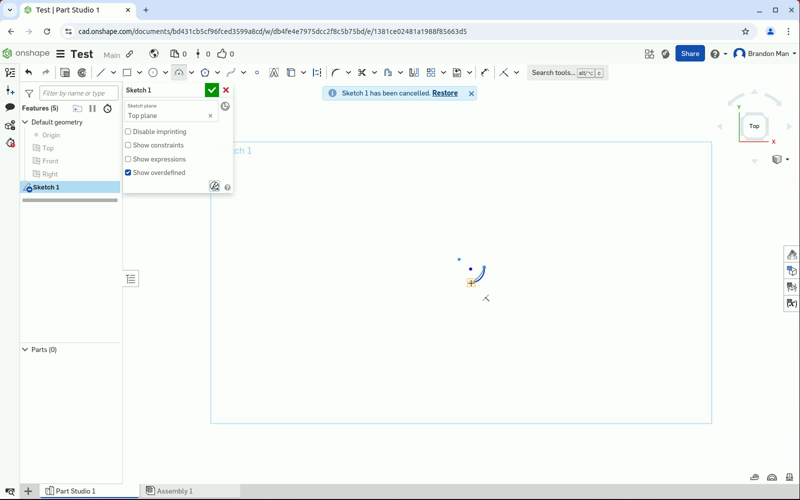
click(471, 282)
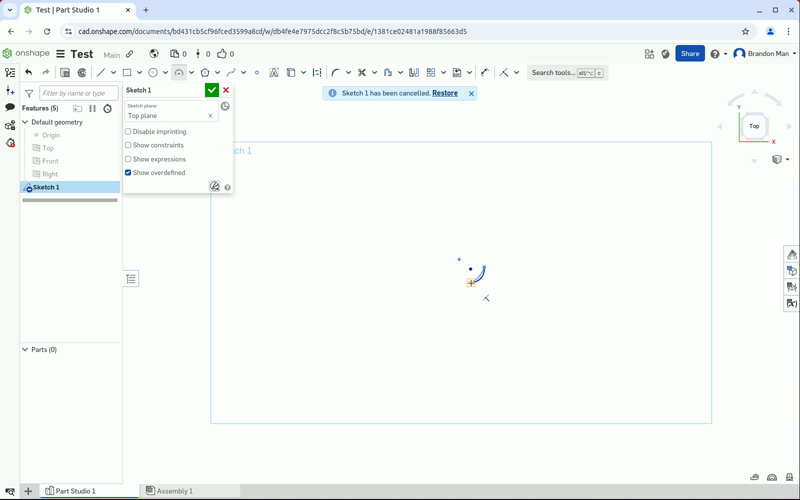
key_down(shift)
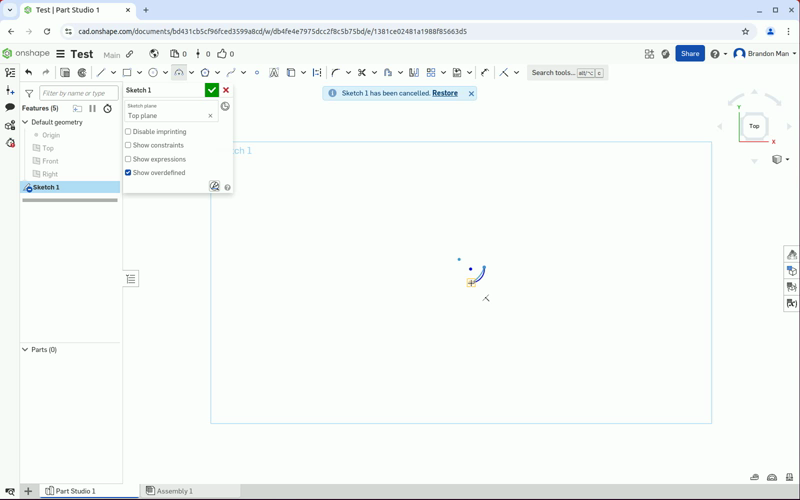
mouse_move(472, 270)
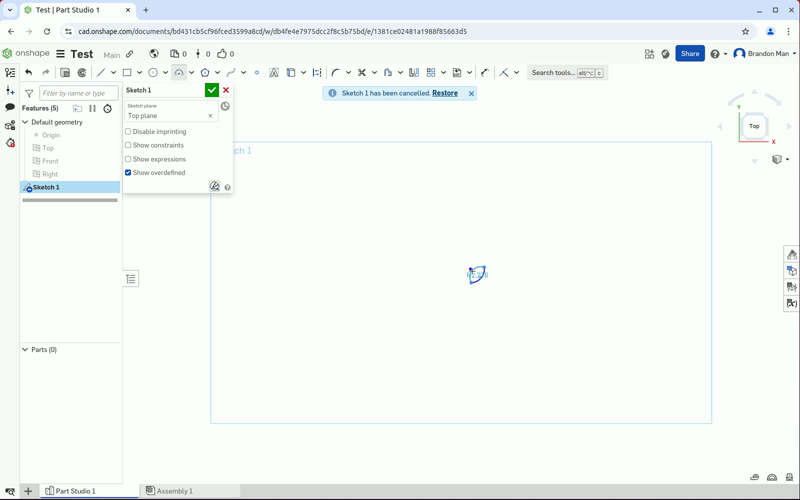
scroll(6)
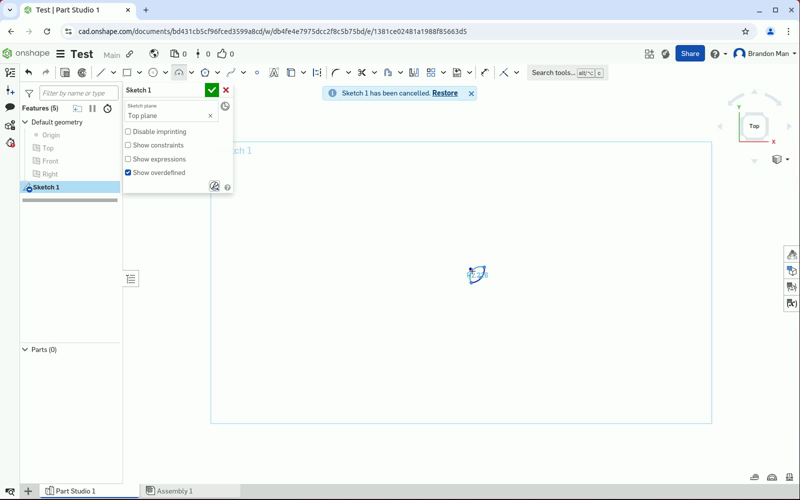
scroll(6)
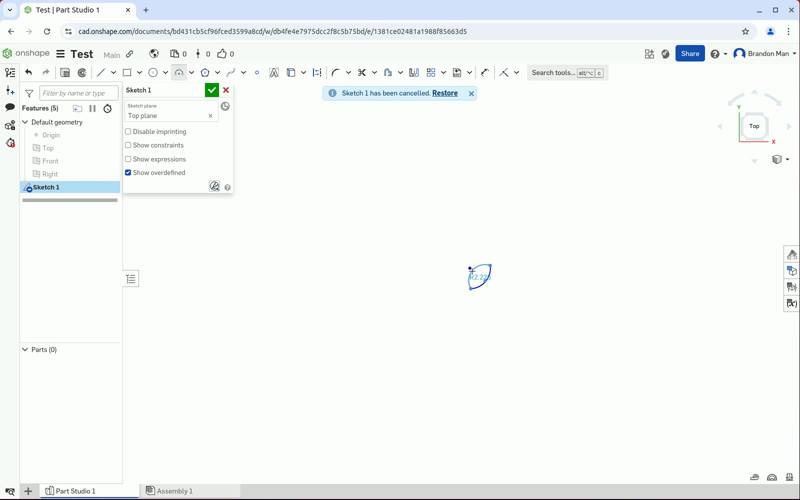
scroll(6)
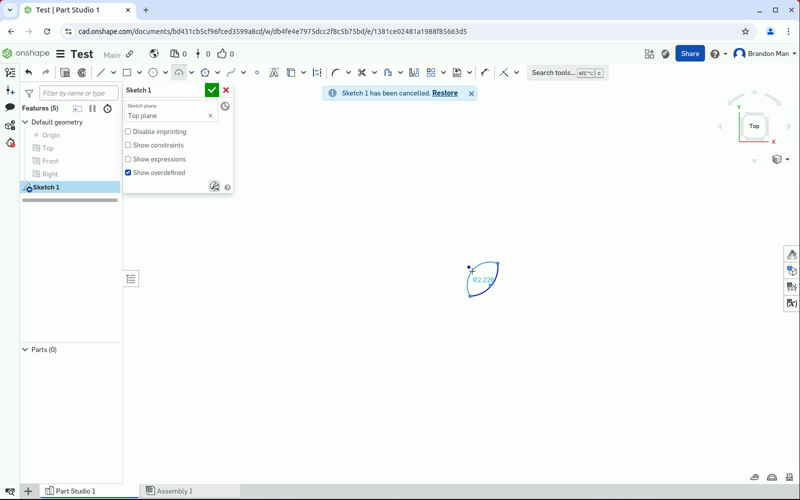
scroll(6)
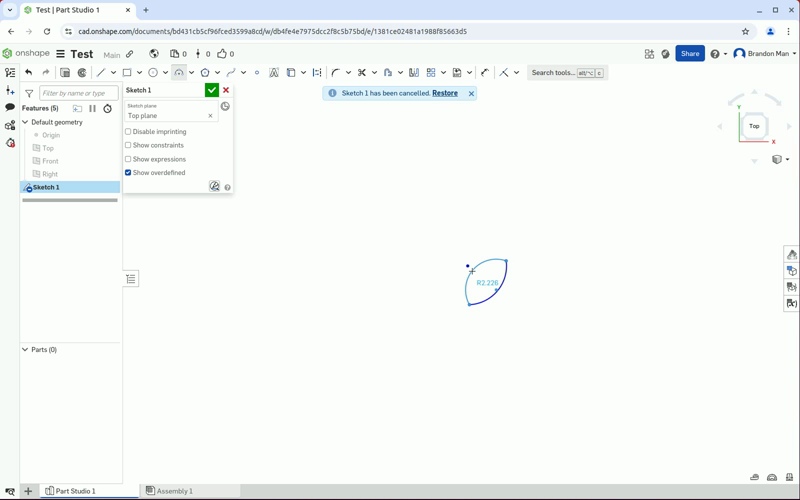
scroll(6)
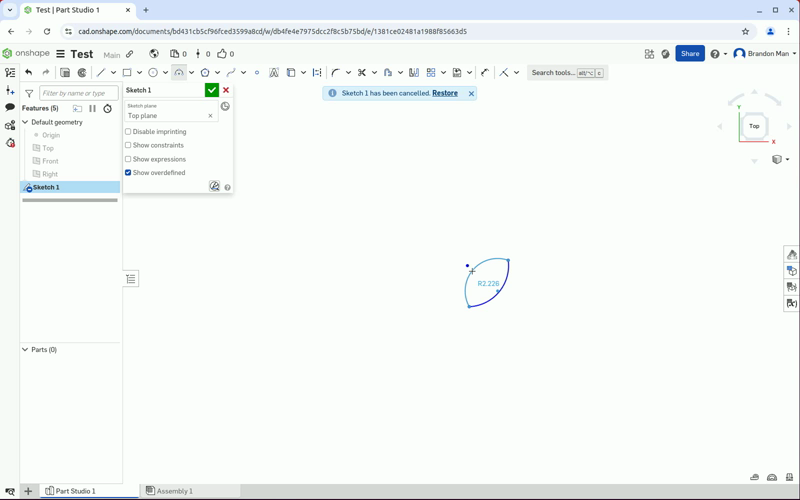
scroll(6)
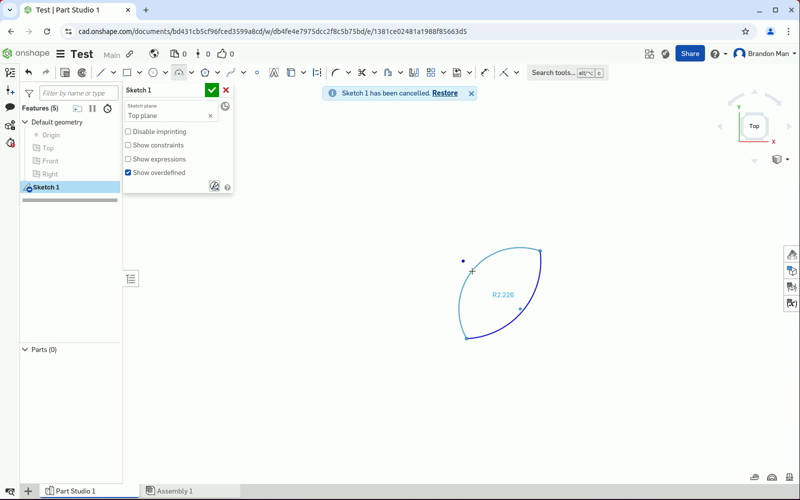
scroll(6)
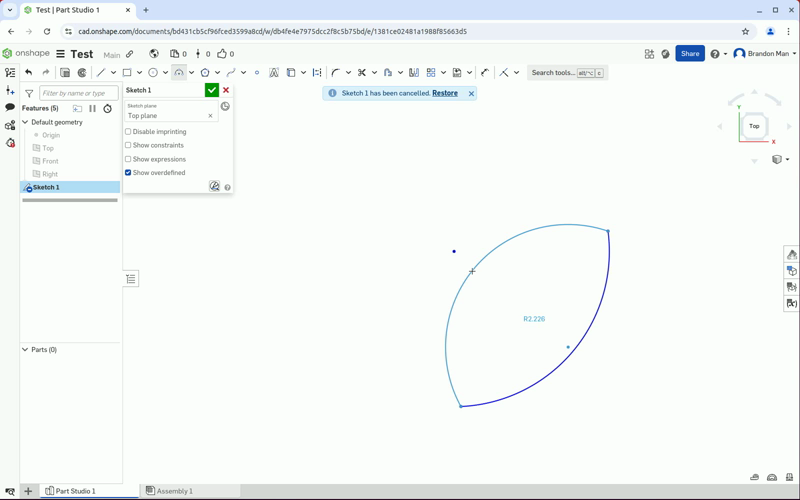
click(472, 270)
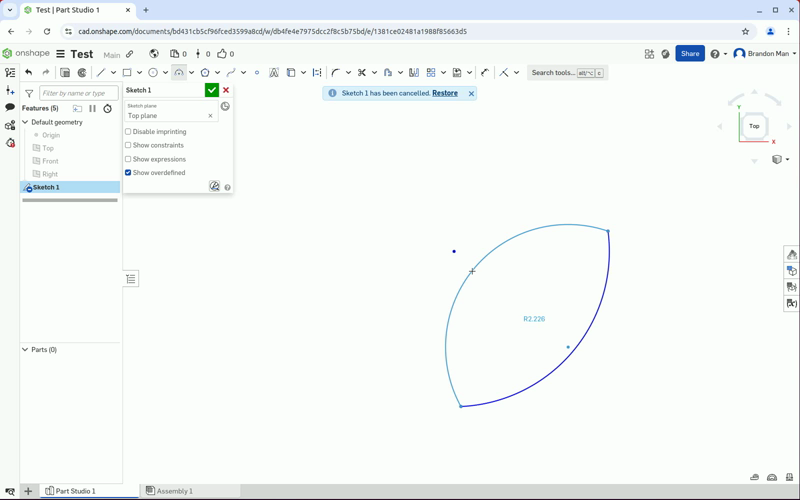
scroll(-6)
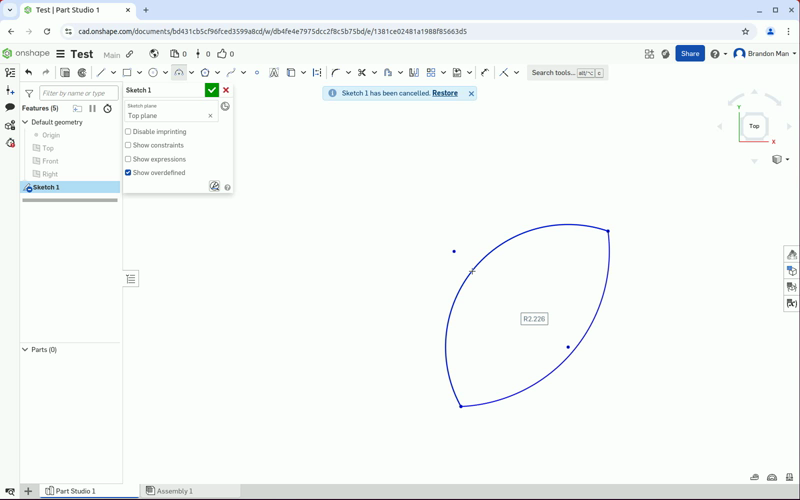
scroll(-6)
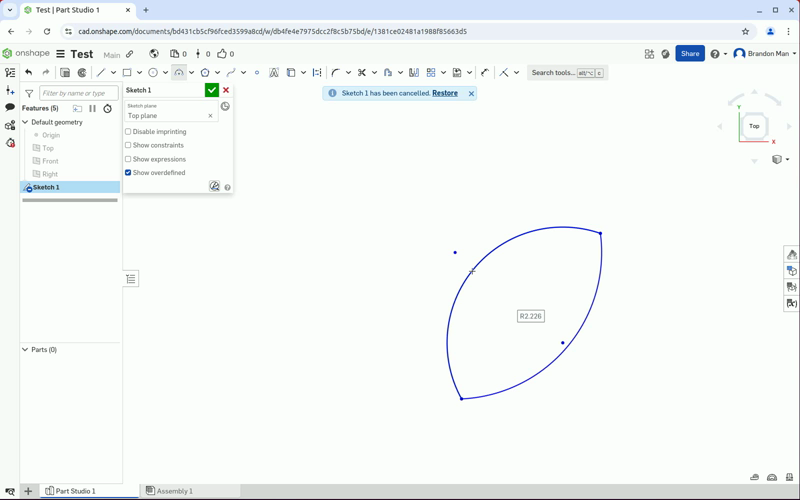
scroll(-6)
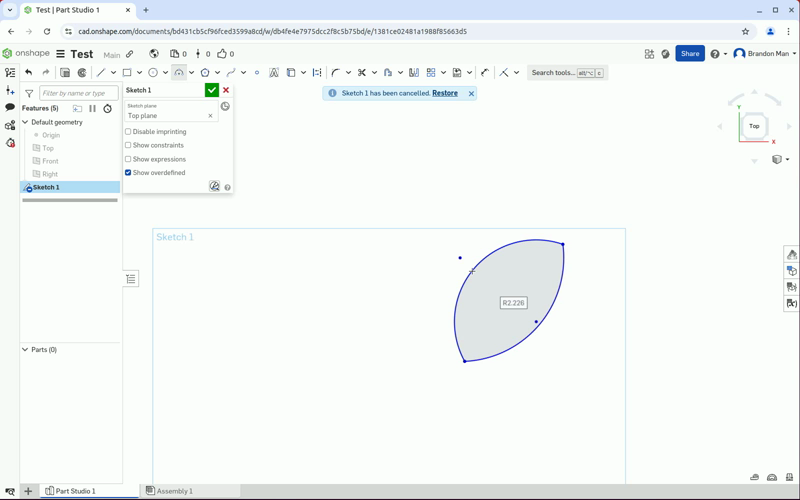
scroll(-6)
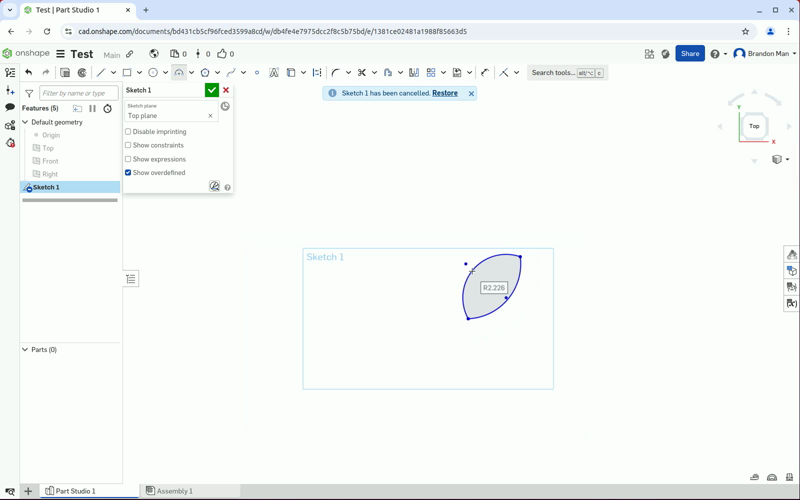
scroll(-6)
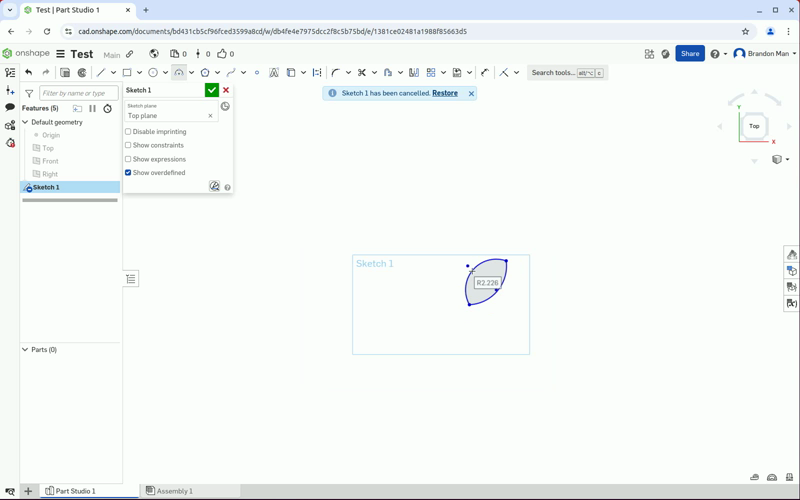
scroll(-6)
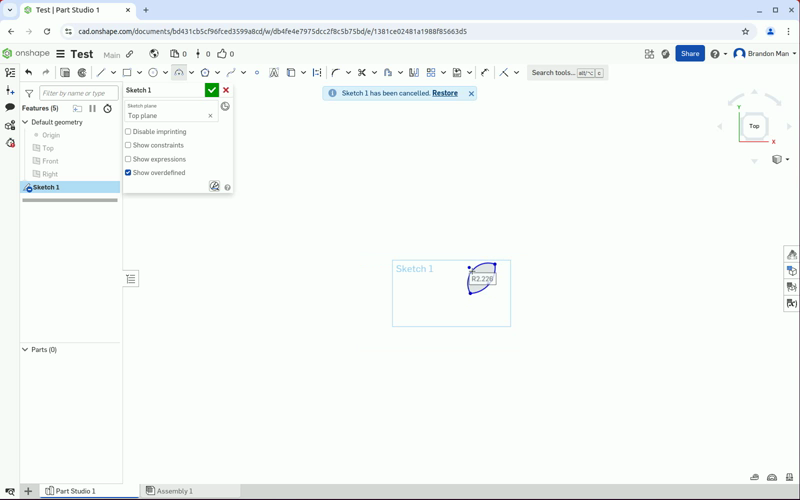
scroll(-6)
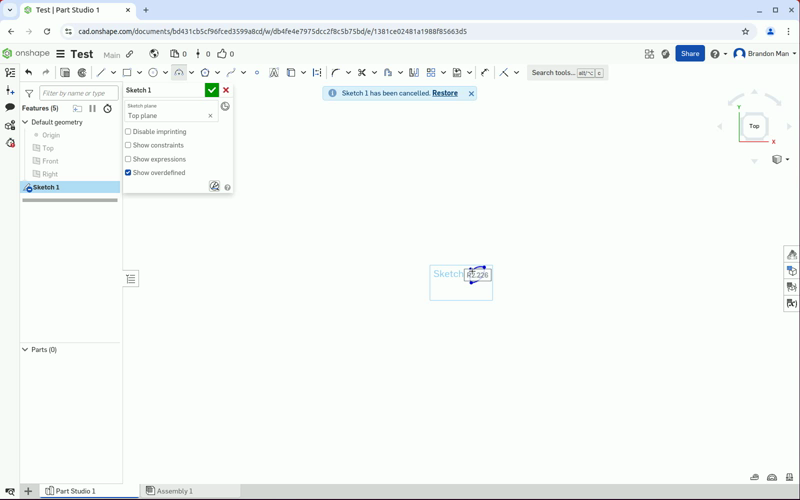
key_up(shift)
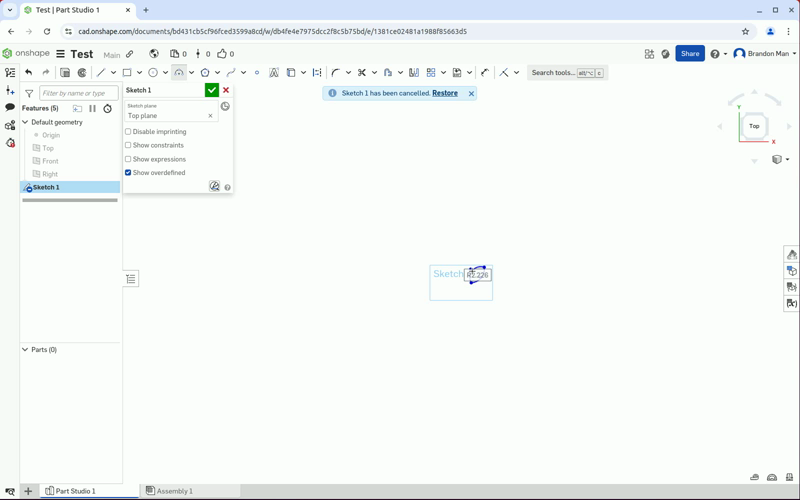
key(esc)
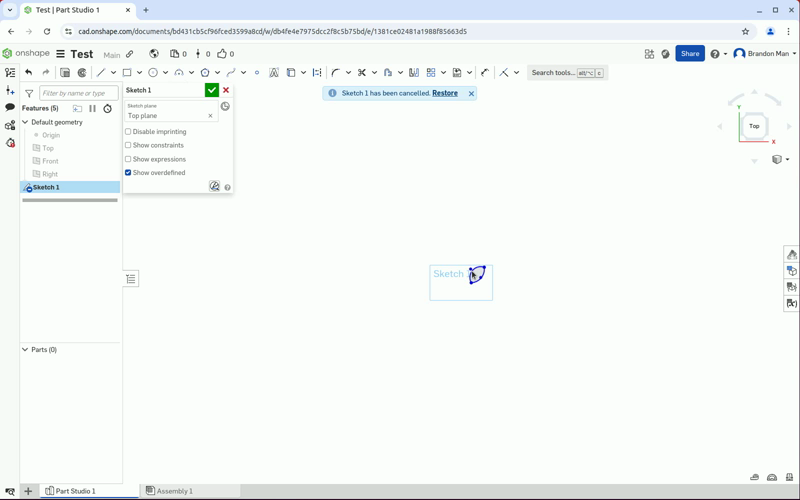
mouse_move(477, 274)
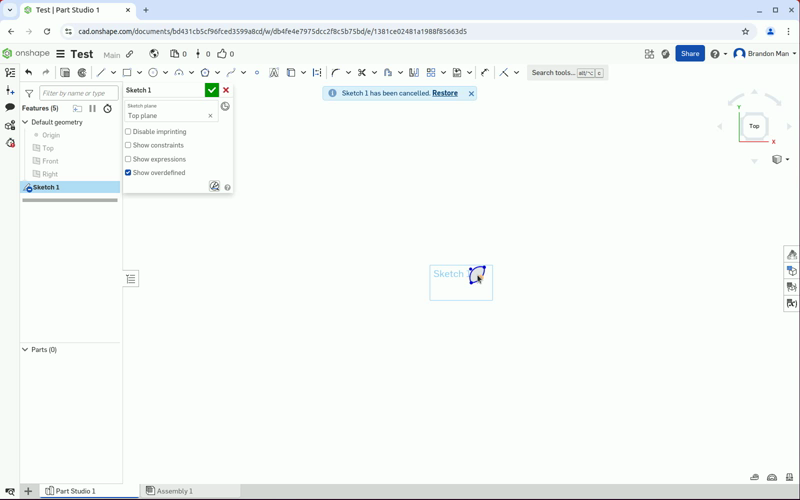
scroll(6)
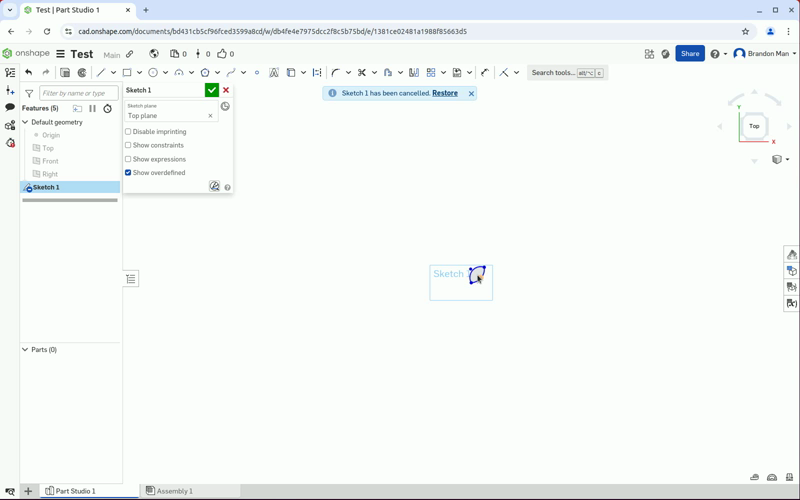
scroll(6)
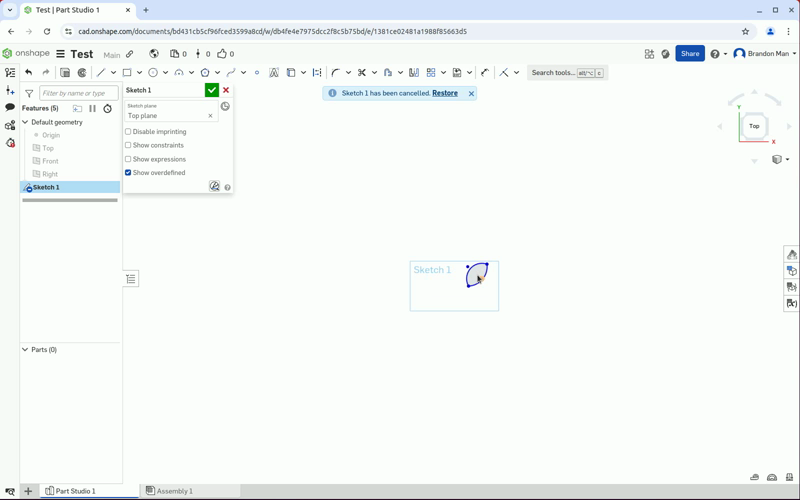
scroll(6)
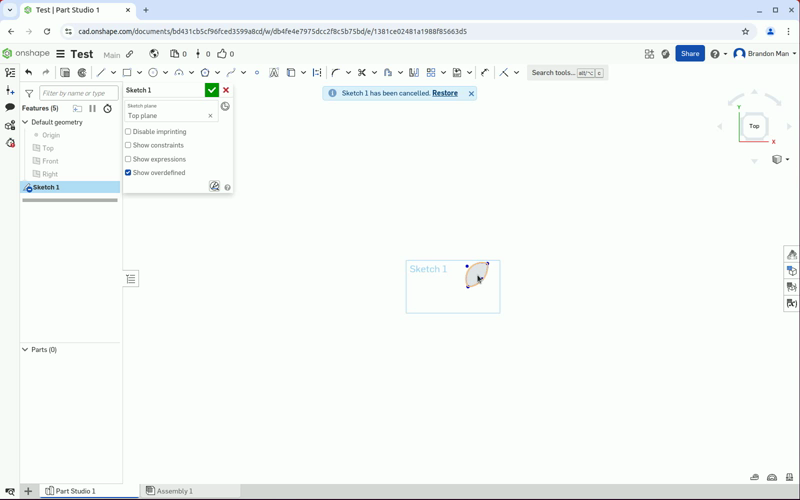
scroll(6)
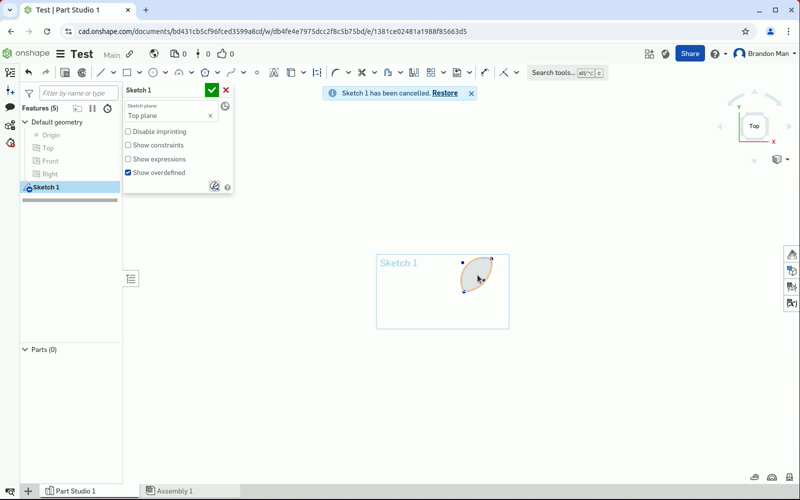
scroll(6)
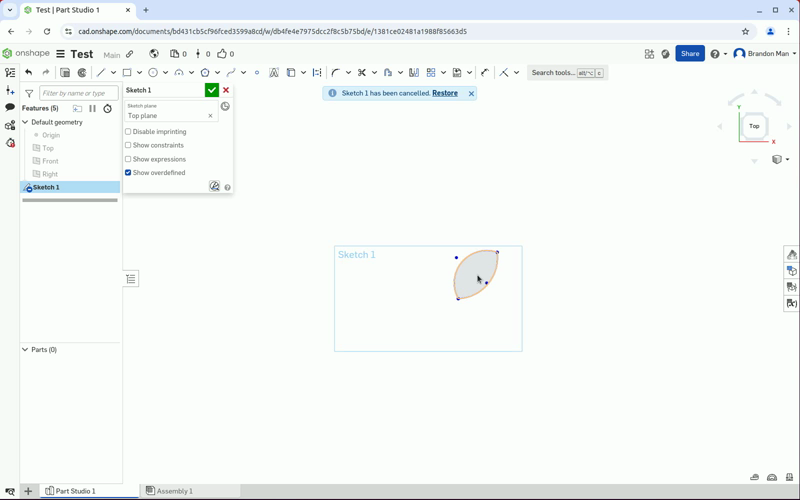
scroll(6)
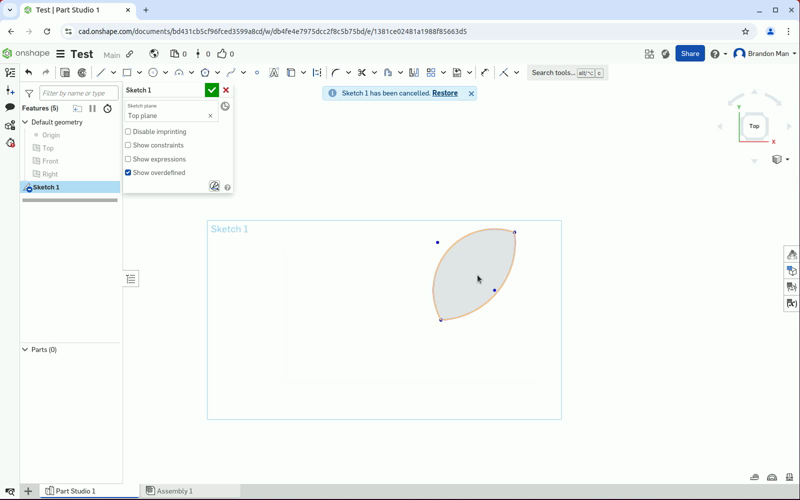
scroll(6)
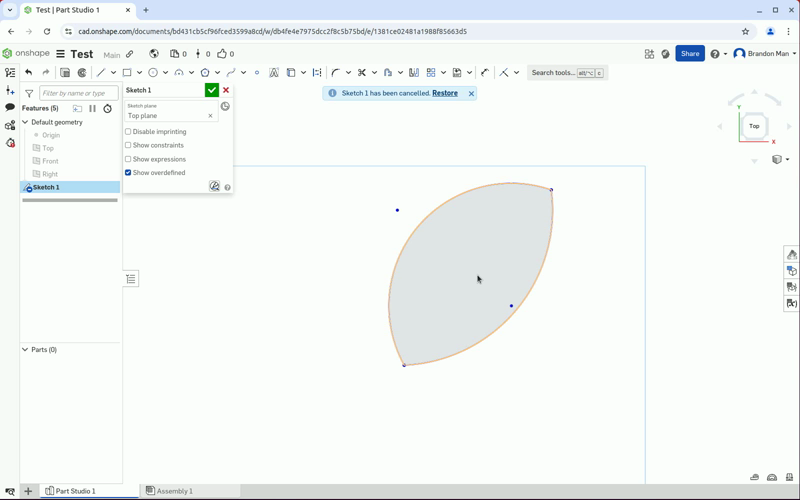
click(477, 274)
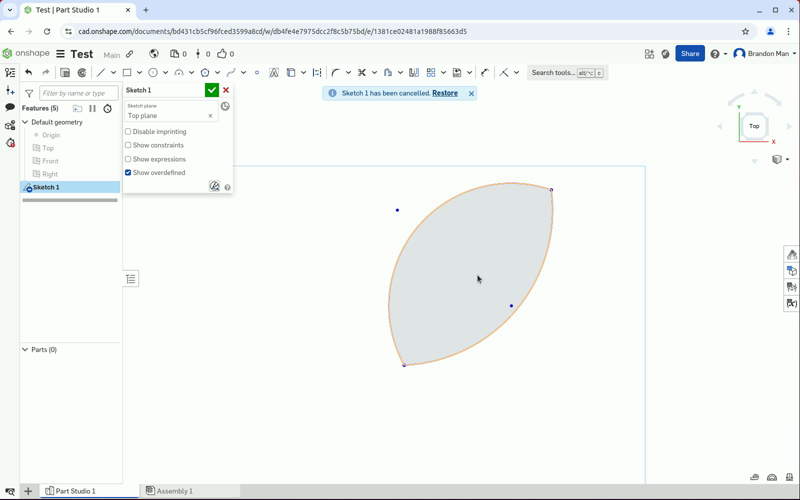
scroll(-6)
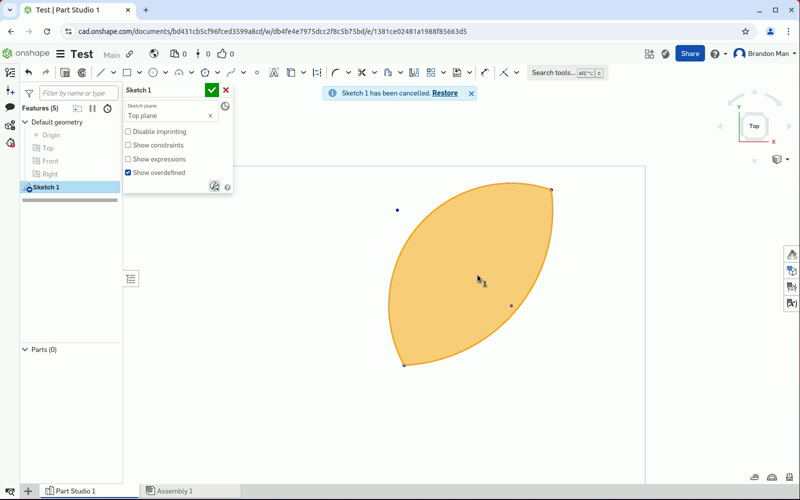
scroll(-6)
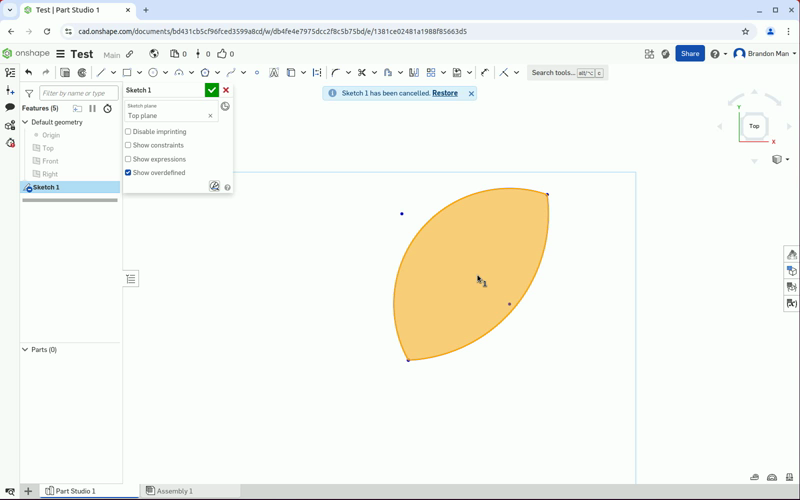
scroll(-6)
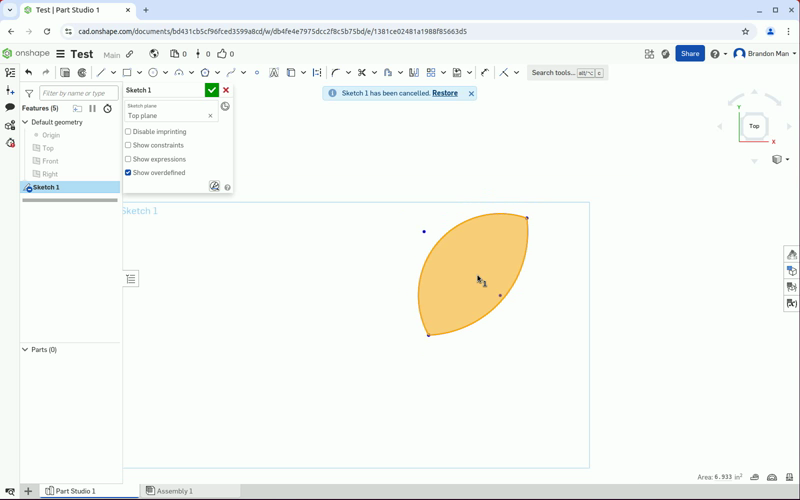
scroll(-6)
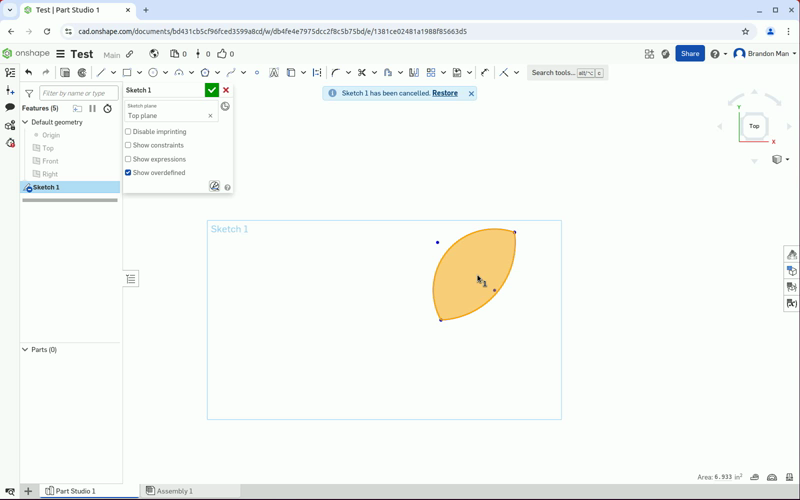
scroll(-6)
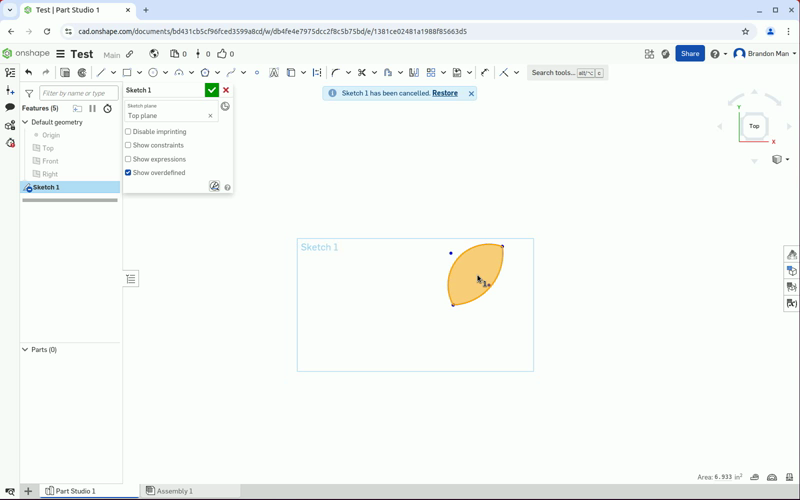
scroll(-6)
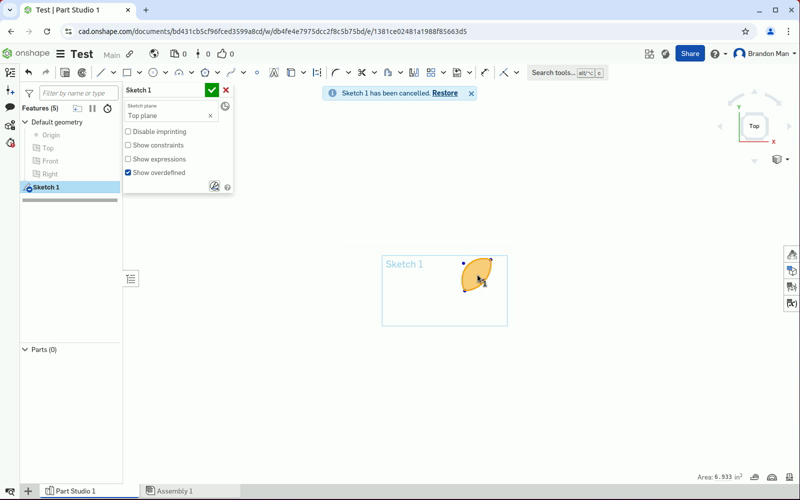
scroll(-6)
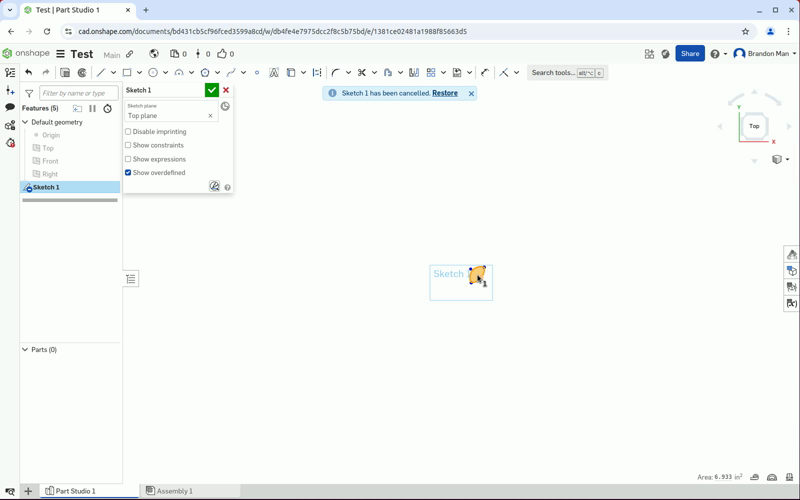
mouse_move(73, 352)
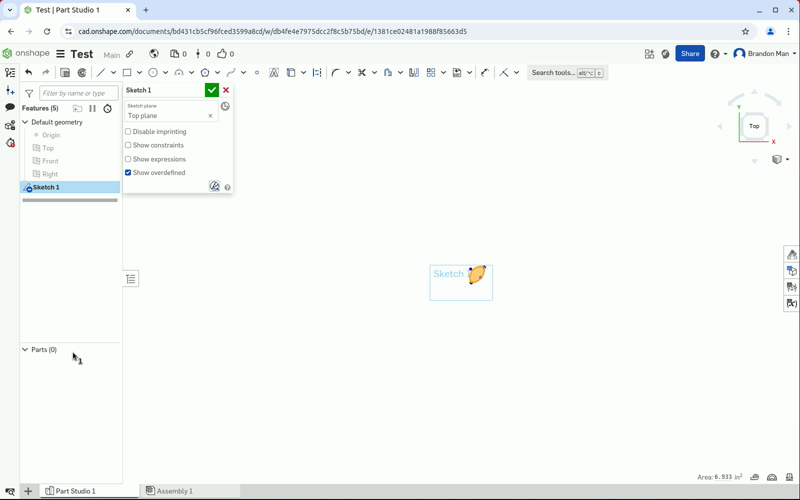
key(shift+y)
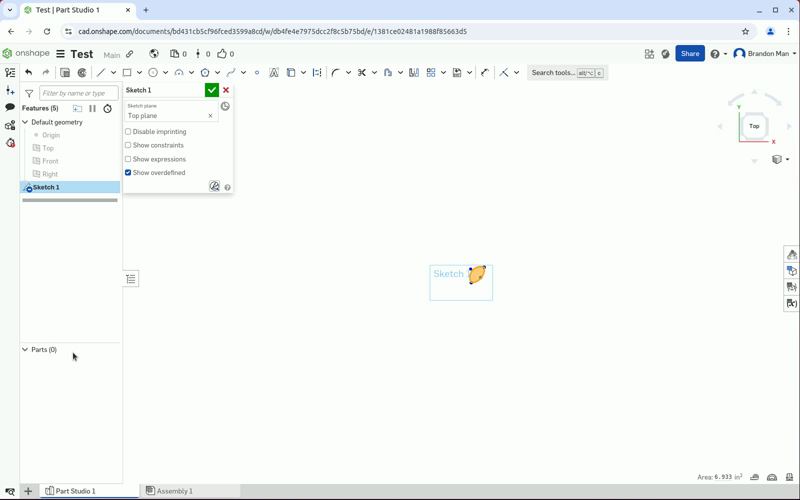
key(shift+e)
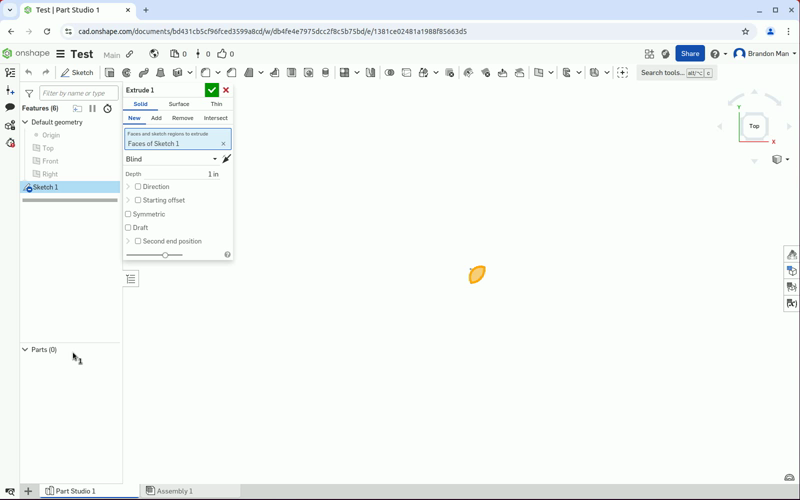
mouse_move(143, 106)
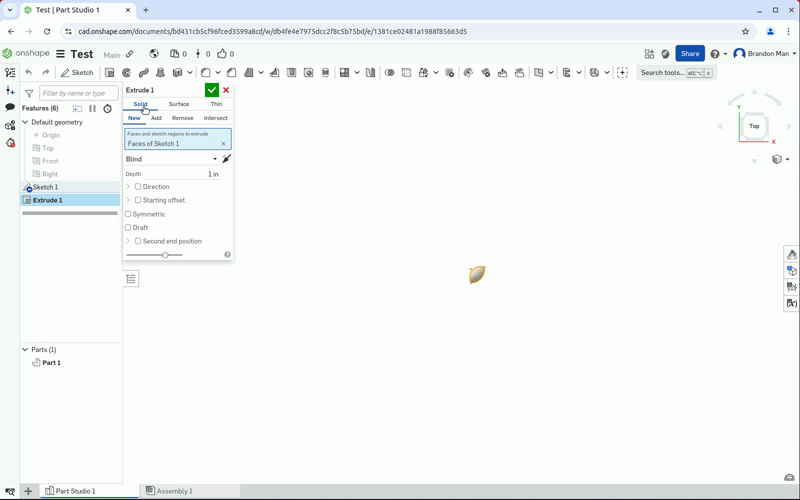
click(143, 106)
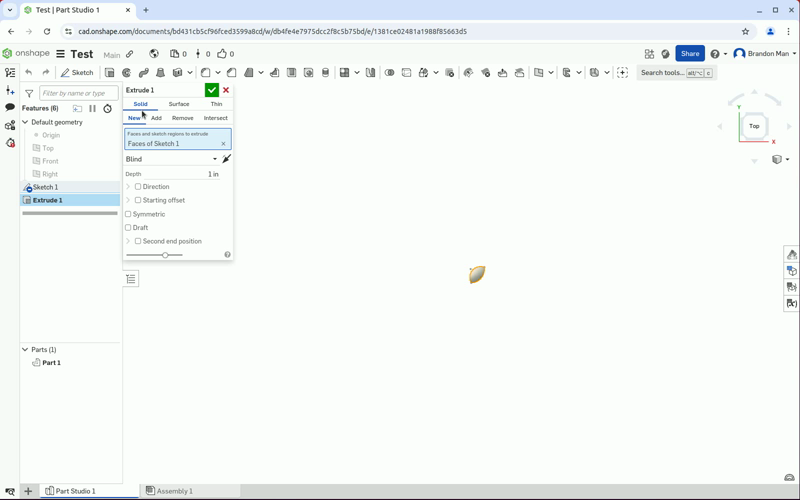
mouse_move(137, 120)
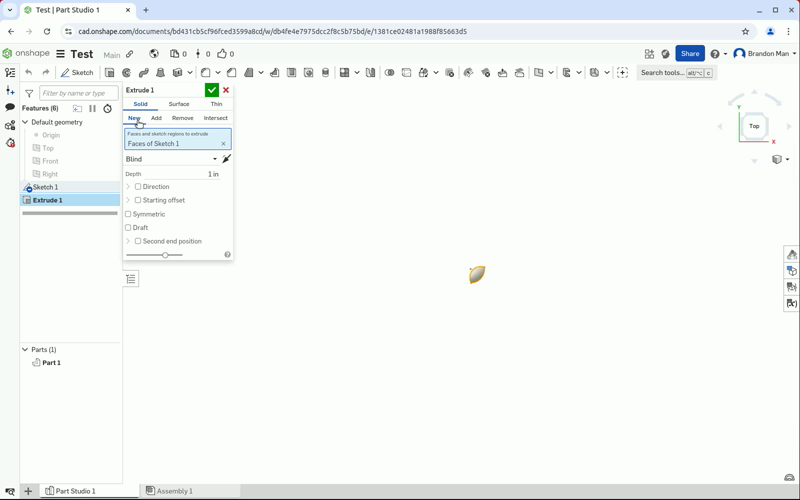
click(137, 120)
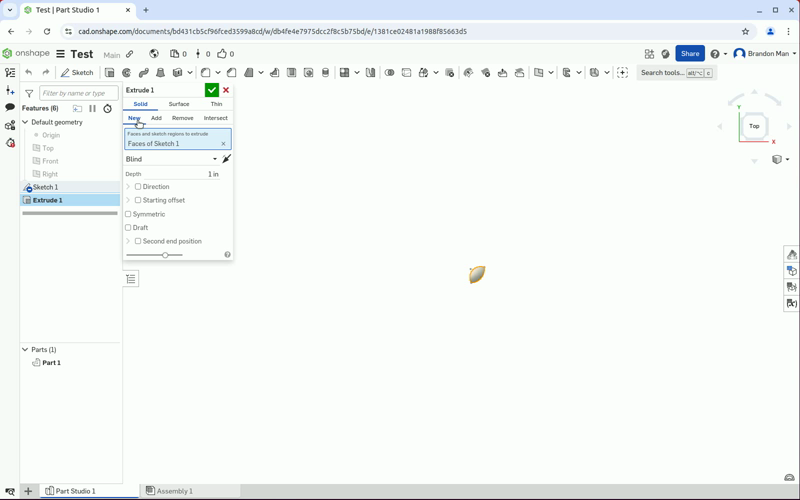
key(tab, 4)
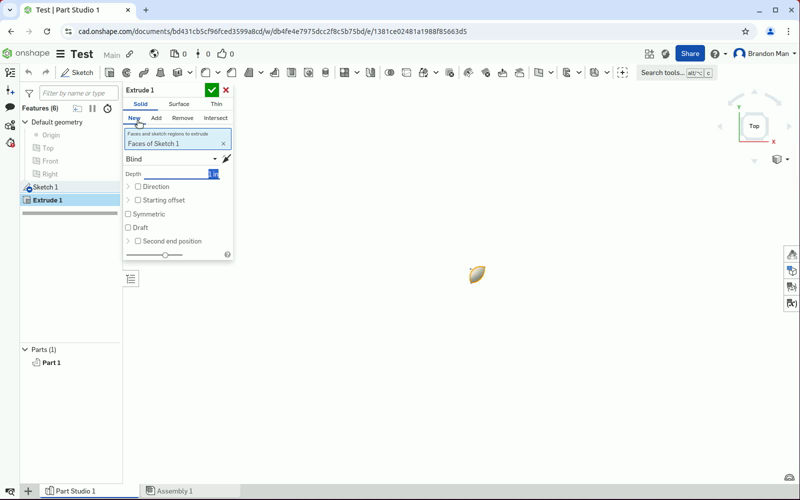
text(-0.963)
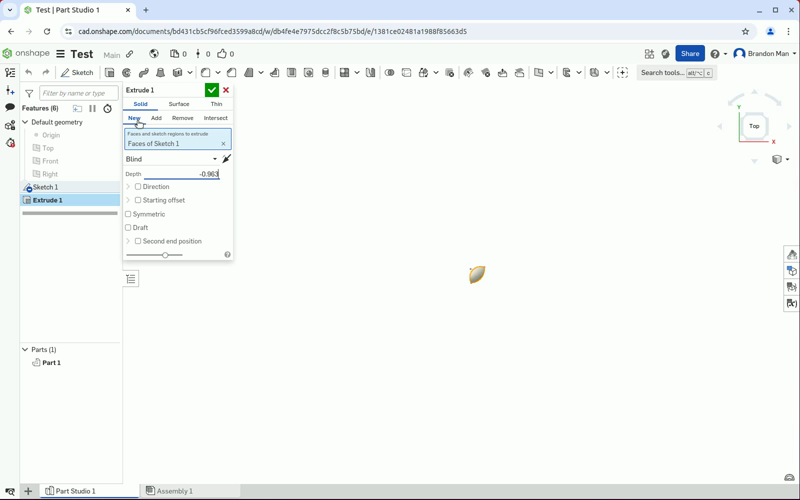
key(enter)
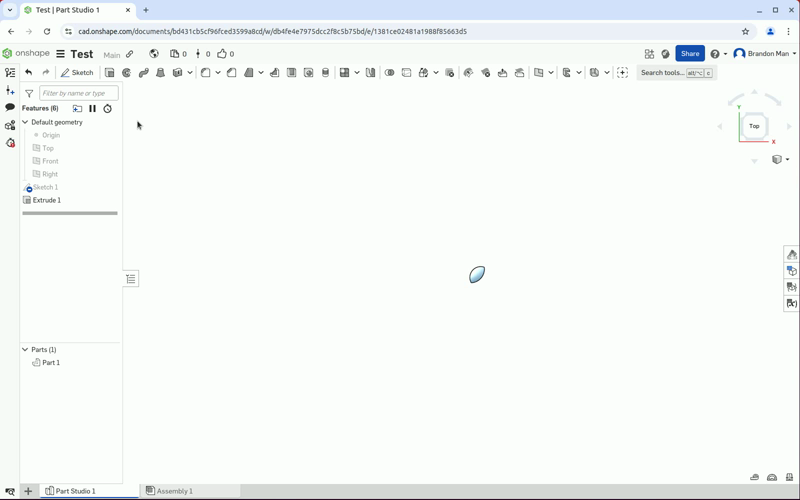
key(shift+h)
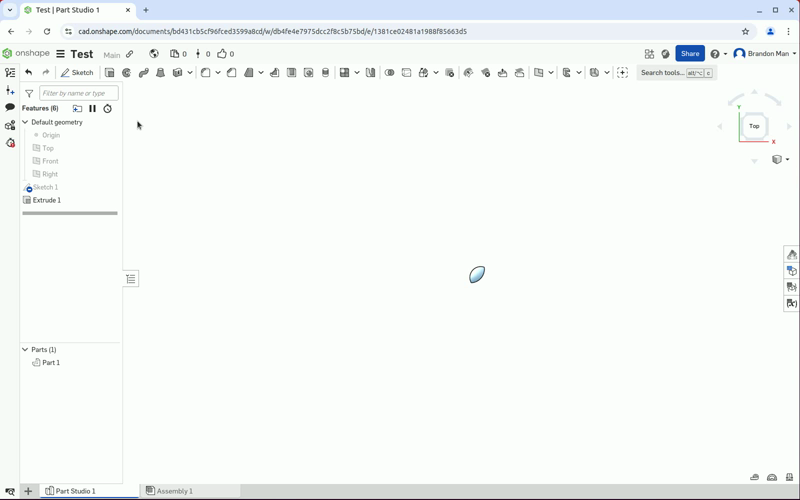
key(shift+h)
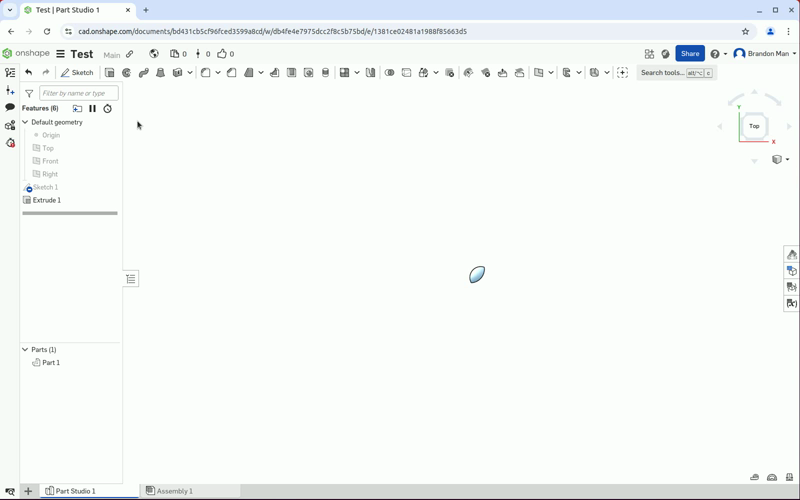
mouse_move(73, 189)
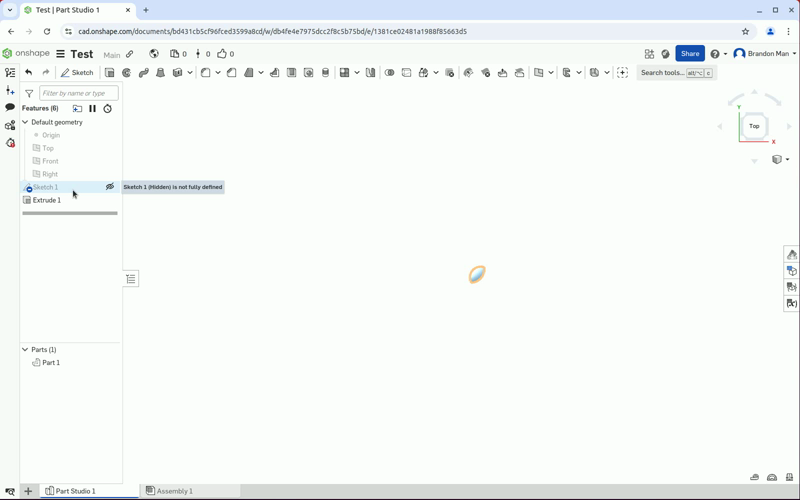
click(73, 189)
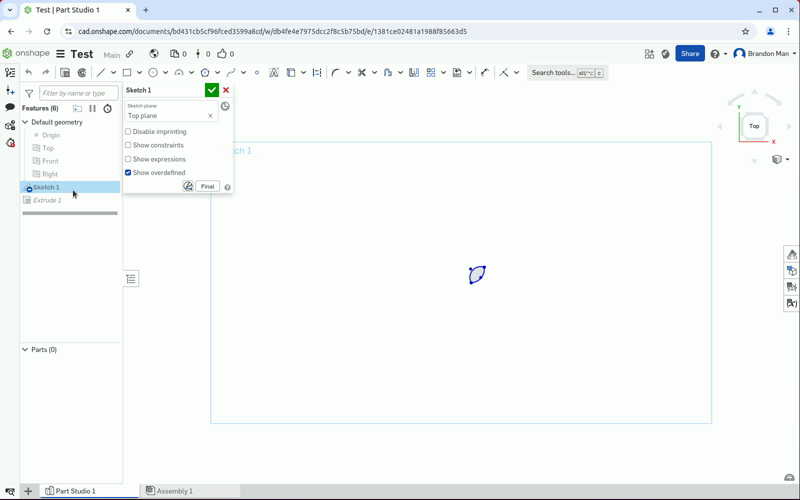
mouse_move(229, 92)
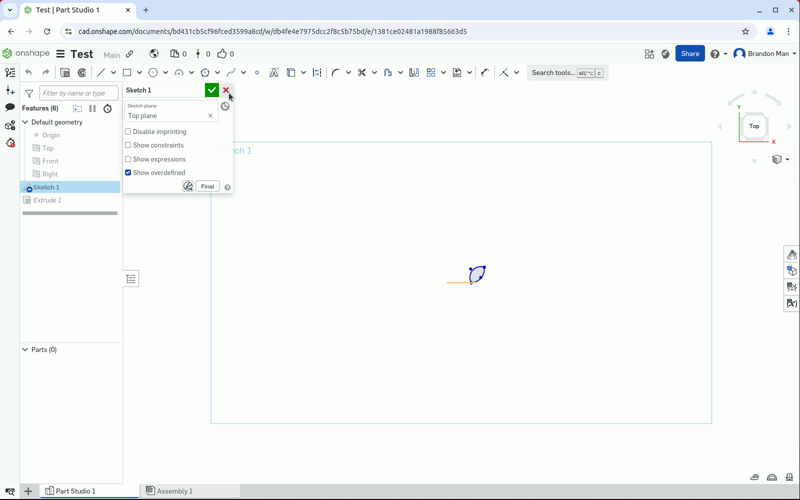
click(229, 92)
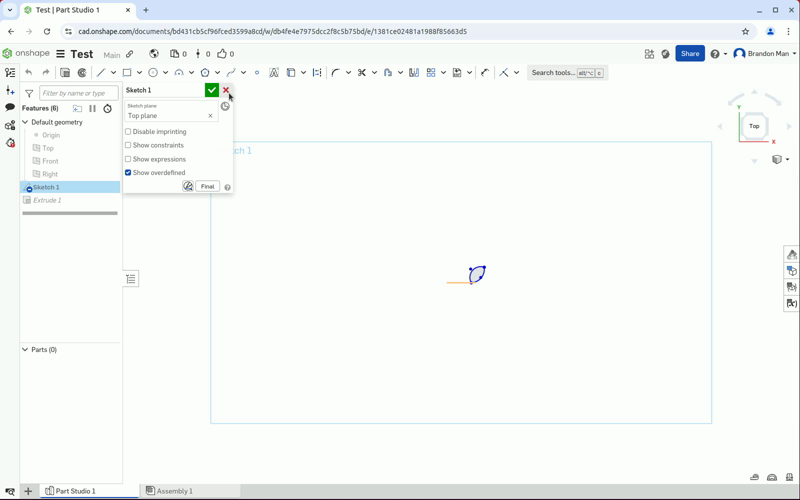
key(shift+s)
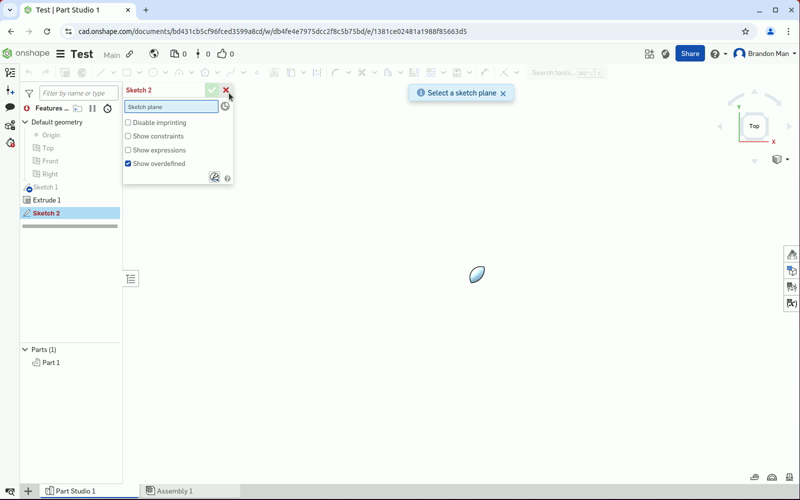
mouse_move(73, 150)
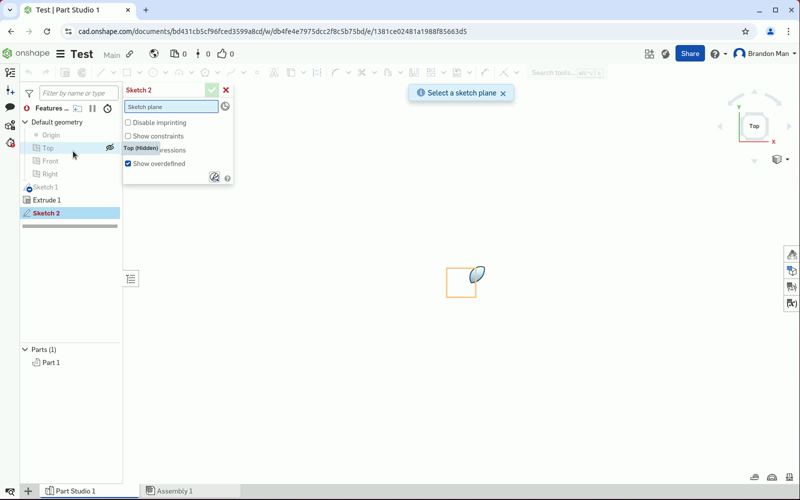
click(73, 150)
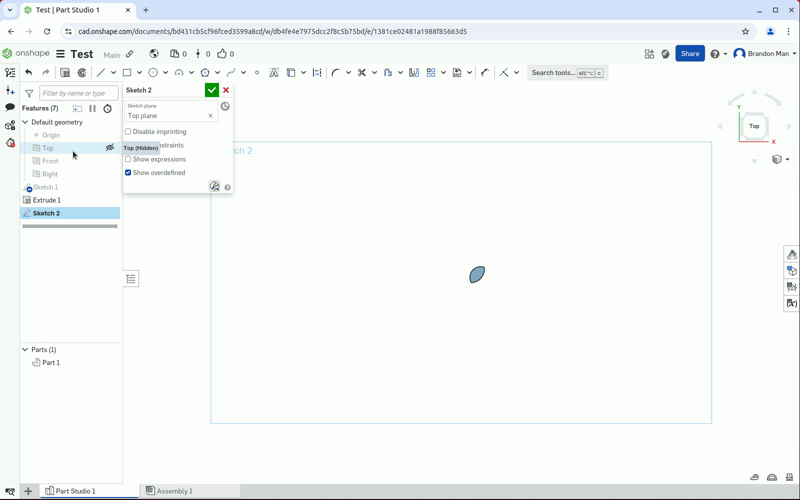
mouse_move(73, 352)
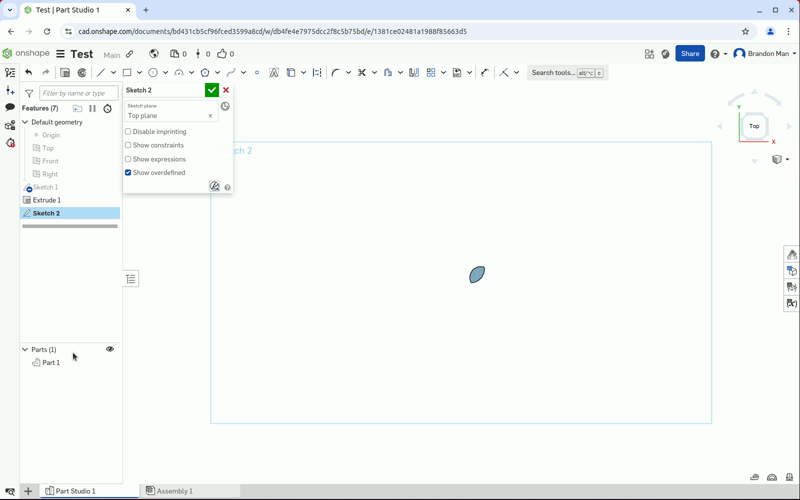
key(y)
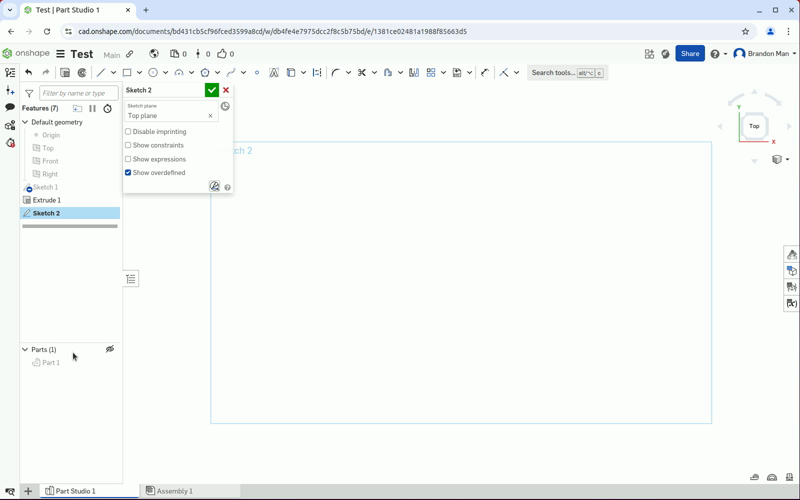
key(a)
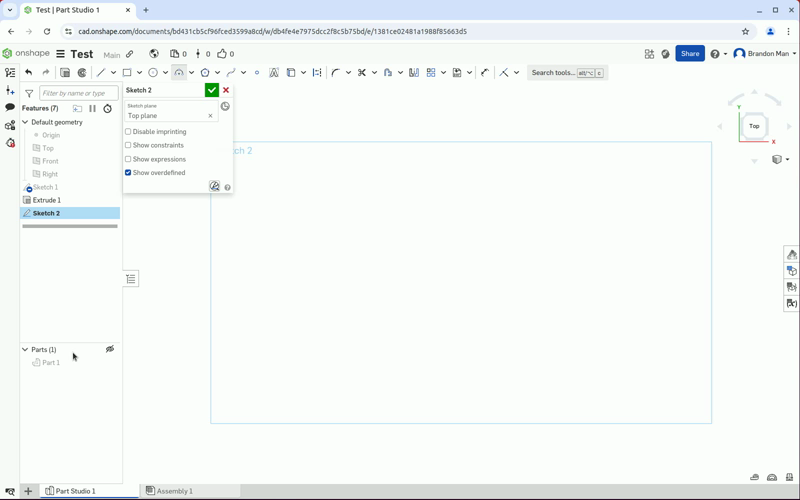
key_down(shift)
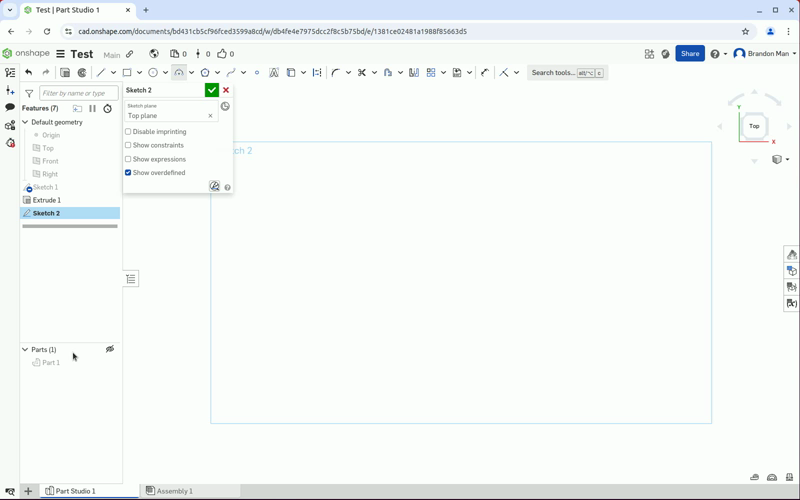
mouse_move(471, 282)
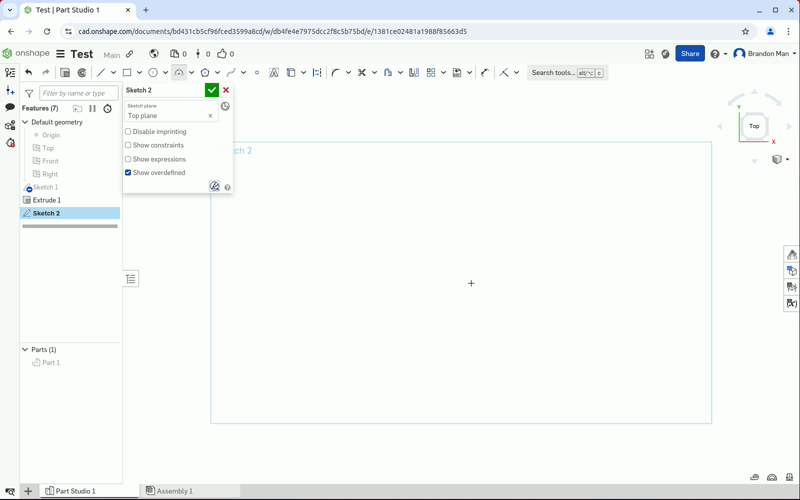
click(471, 282)
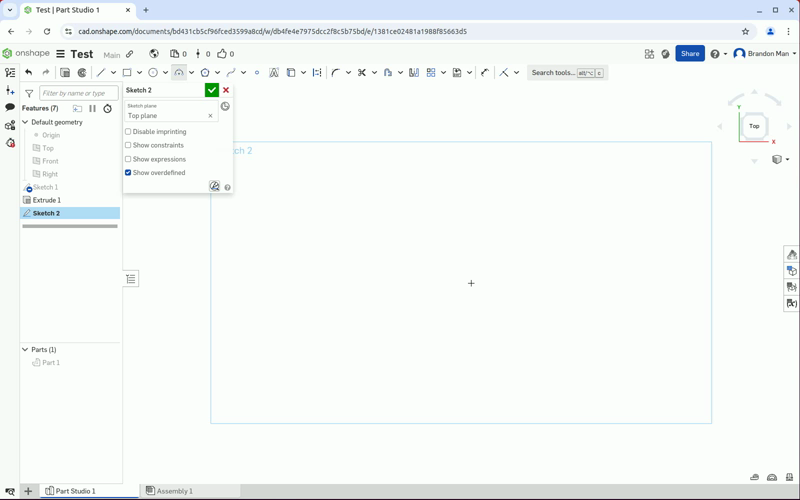
key_up(shift)
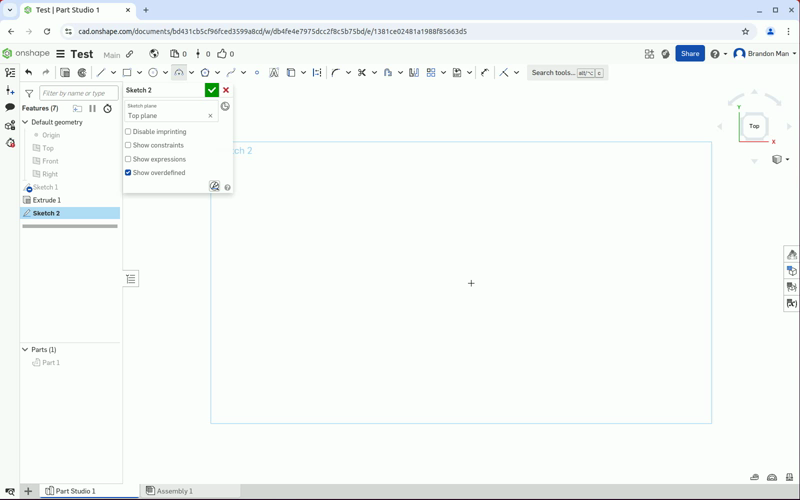
key_down(shift)
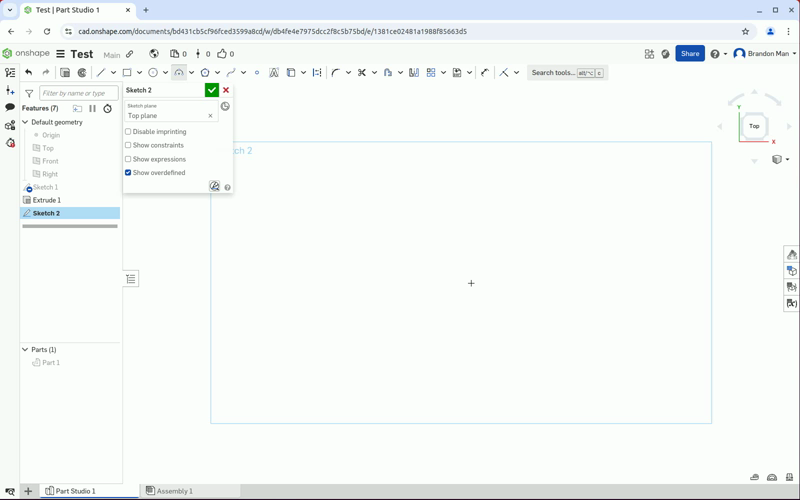
mouse_move(483, 267)
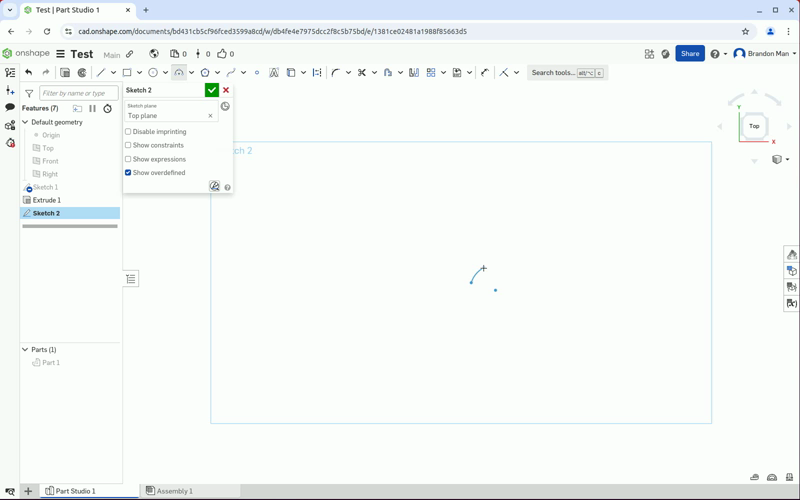
click(483, 267)
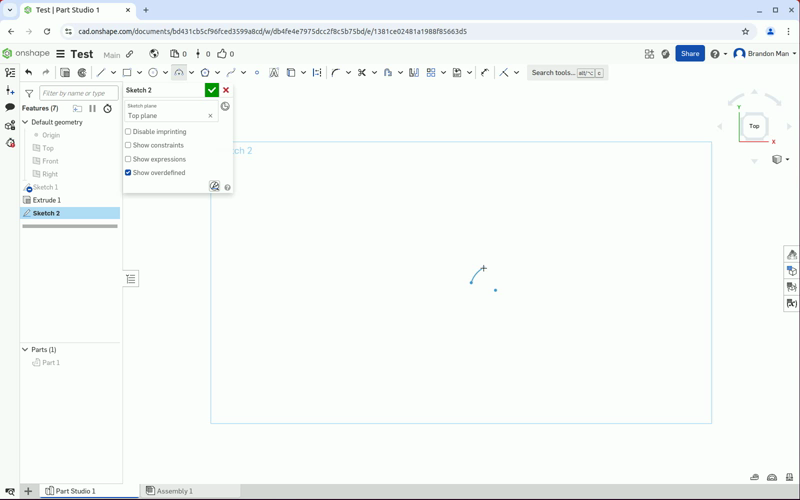
mouse_move(488, 284)
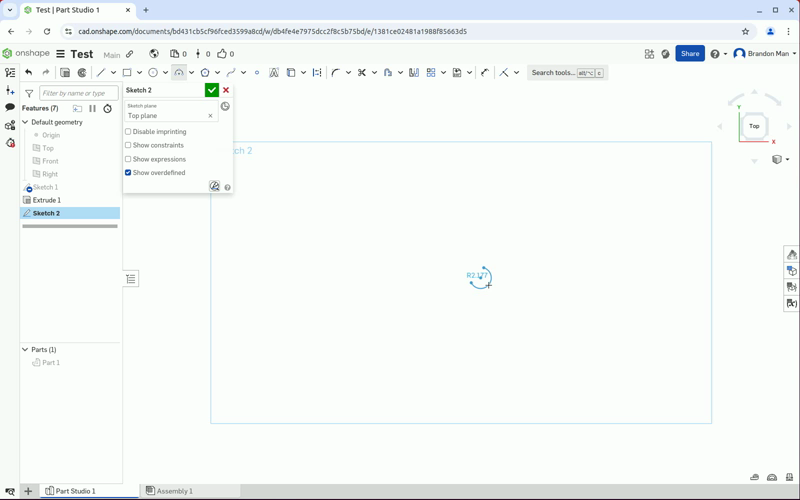
click(488, 284)
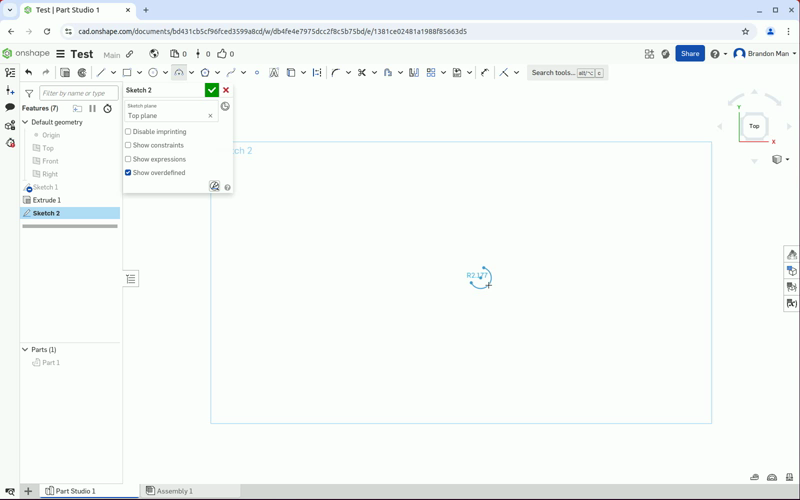
key_up(shift)
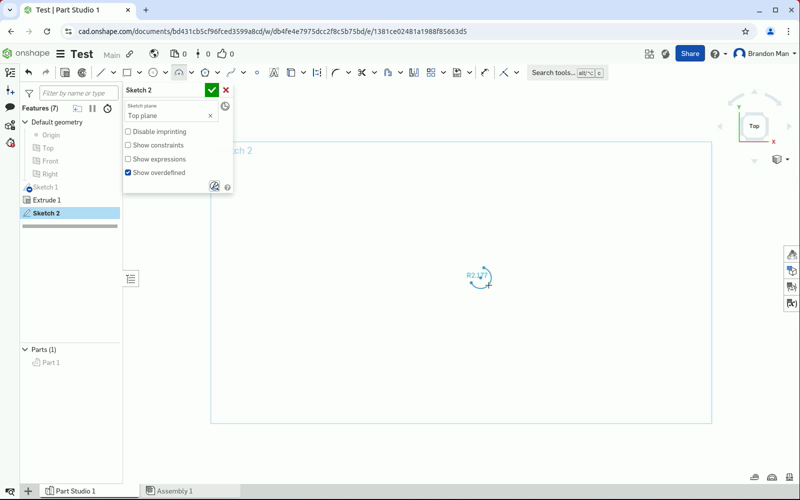
mouse_move(483, 267)
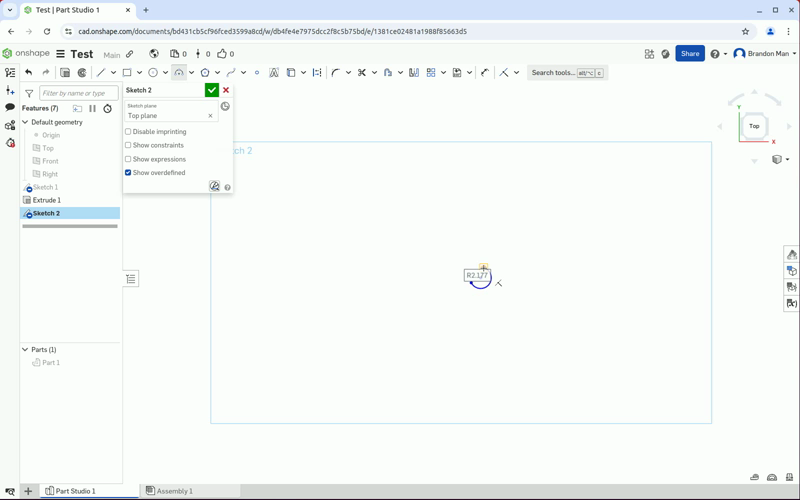
click(483, 267)
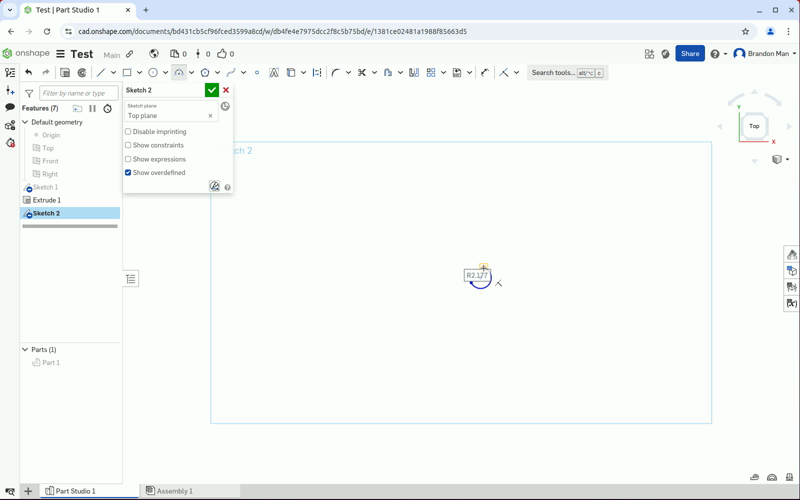
mouse_move(471, 282)
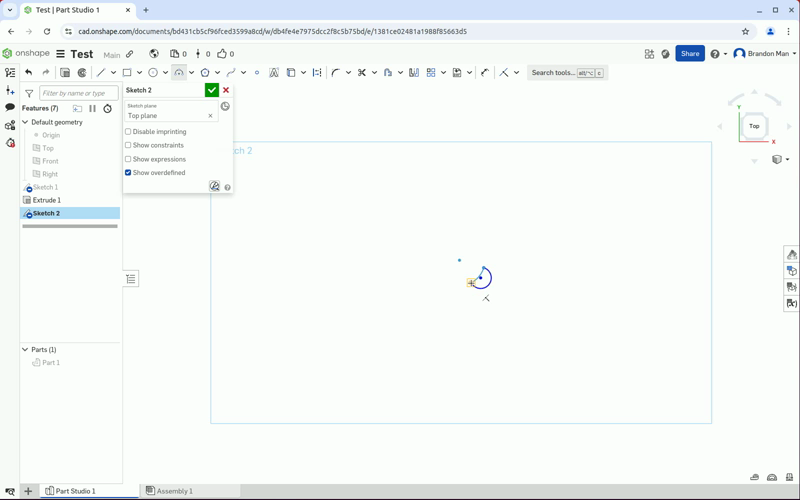
click(471, 282)
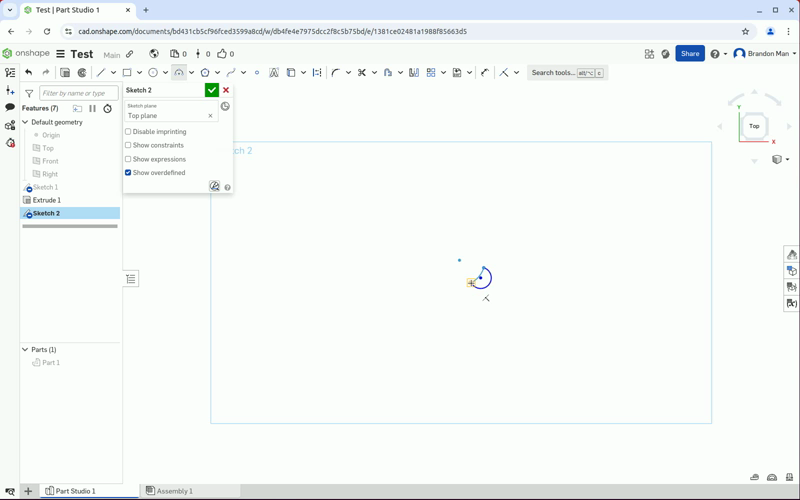
key_down(shift)
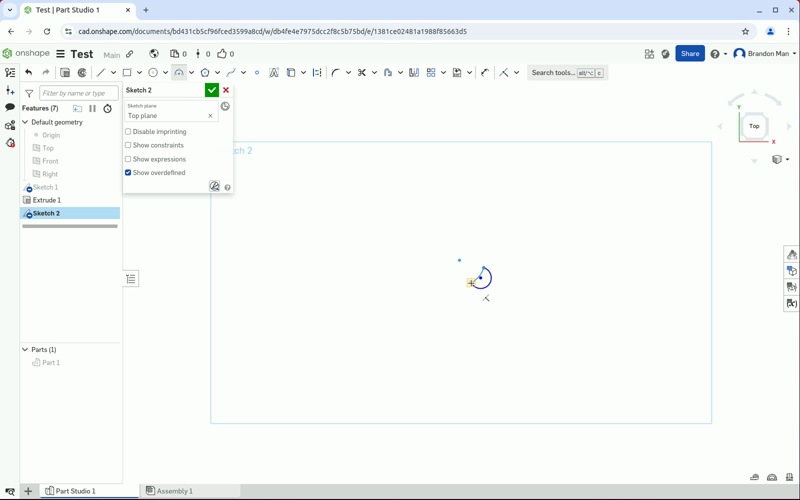
mouse_move(480, 278)
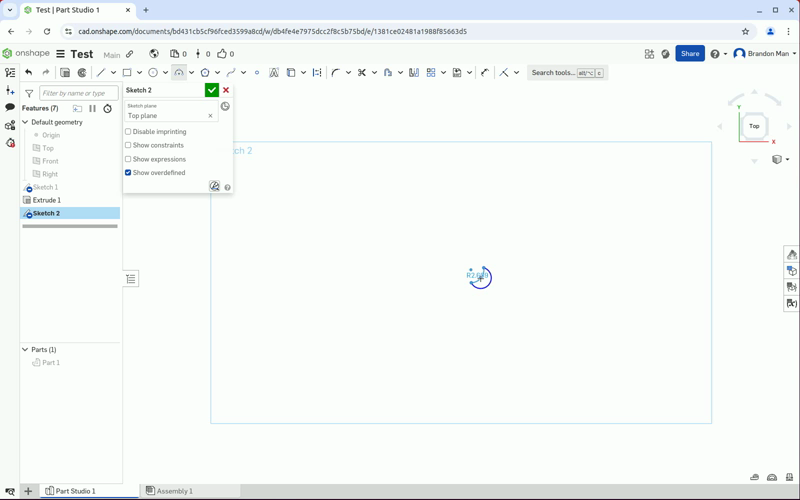
click(480, 278)
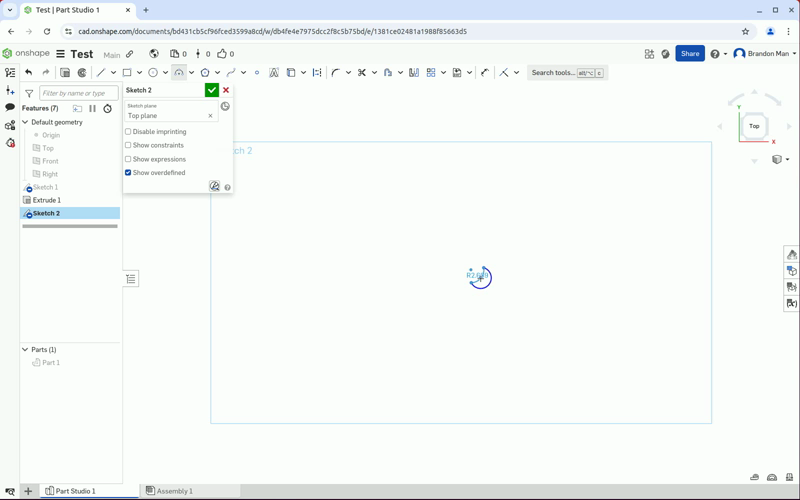
key_up(shift)
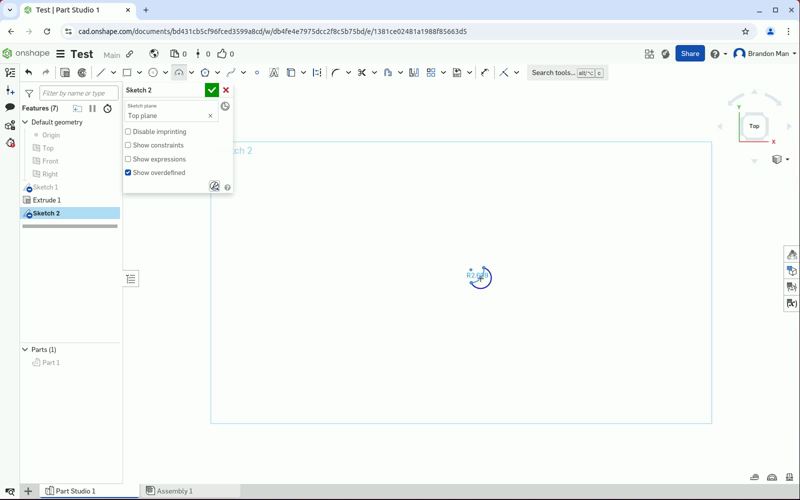
key(esc)
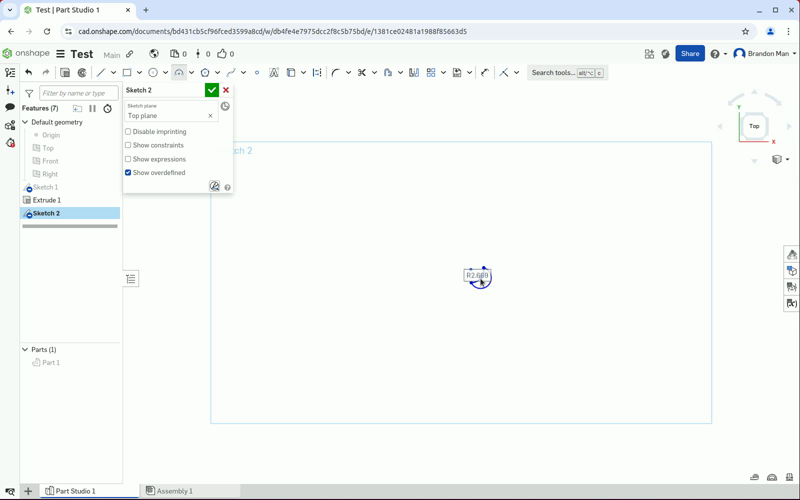
mouse_move(486, 272)
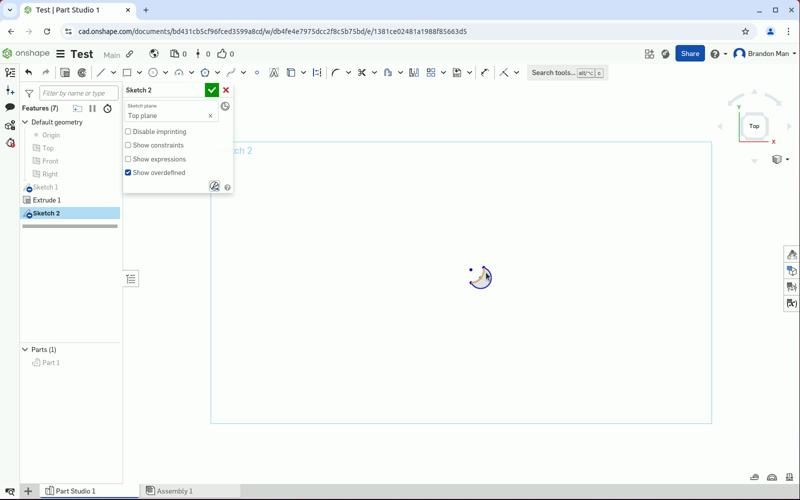
scroll(6)
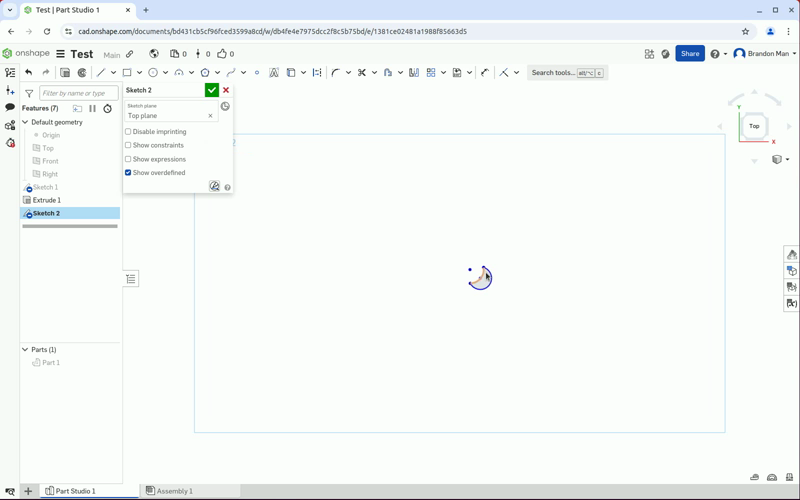
scroll(6)
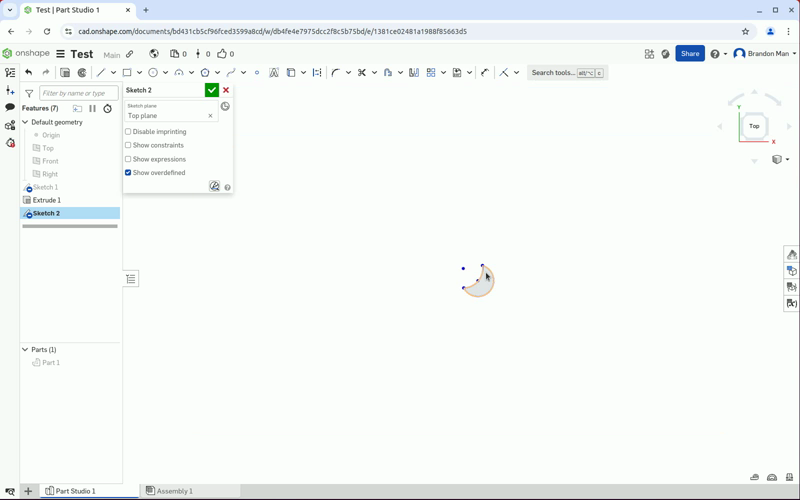
scroll(6)
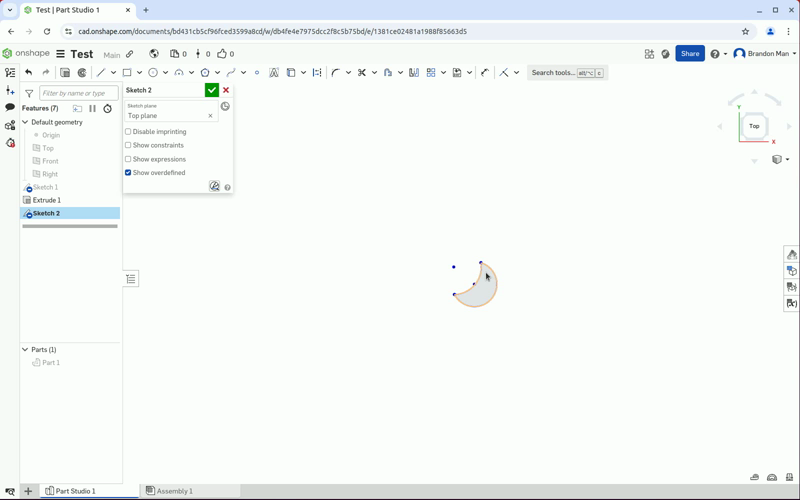
scroll(6)
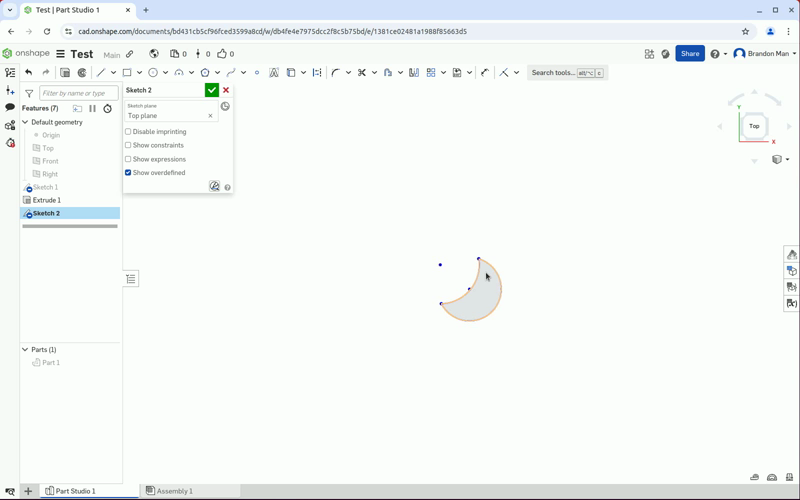
scroll(6)
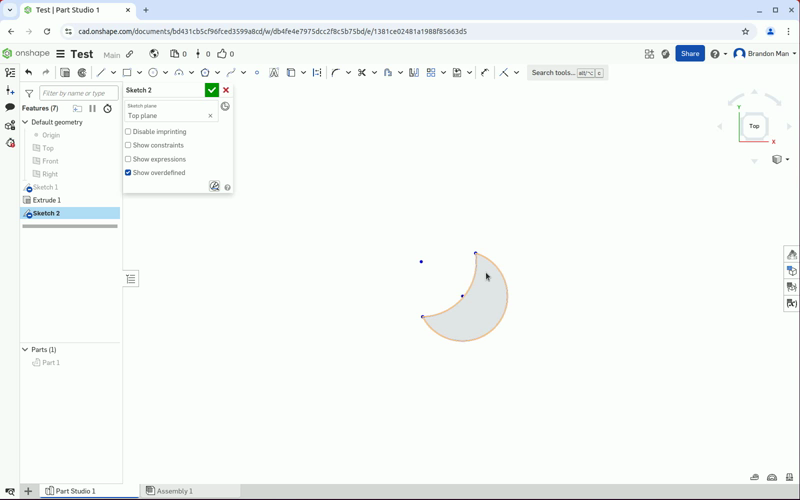
scroll(6)
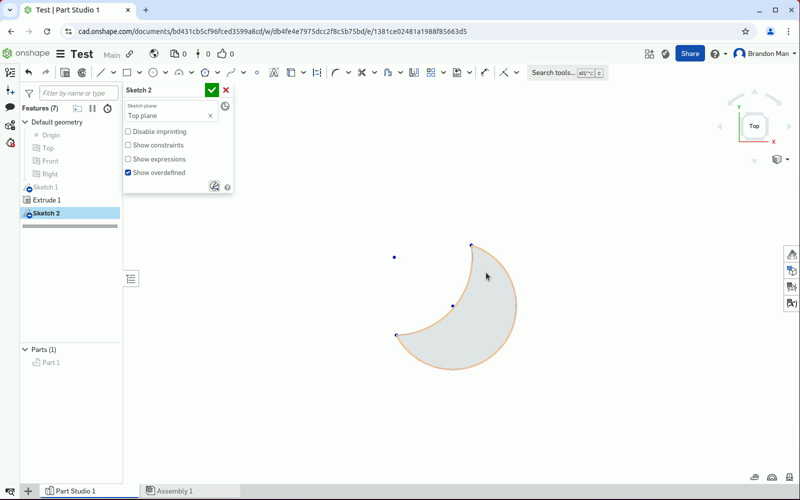
scroll(6)
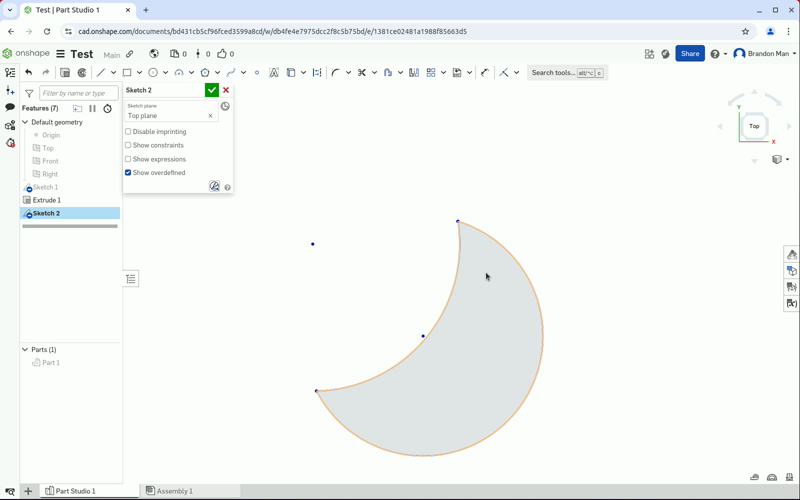
click(486, 272)
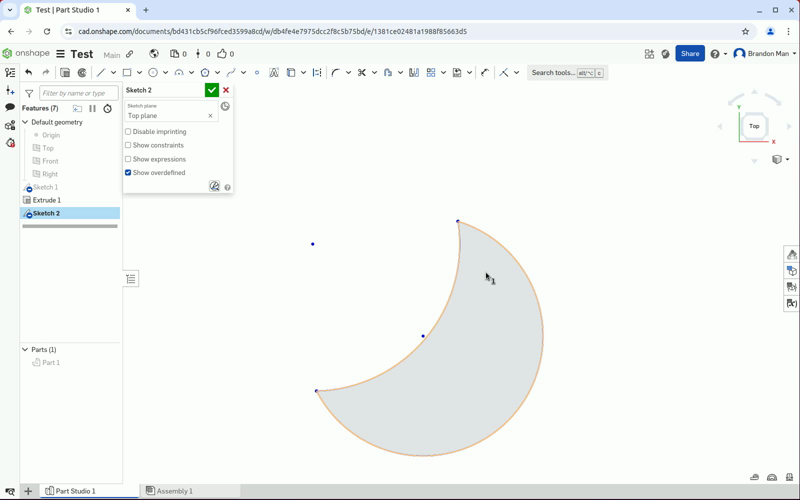
scroll(-6)
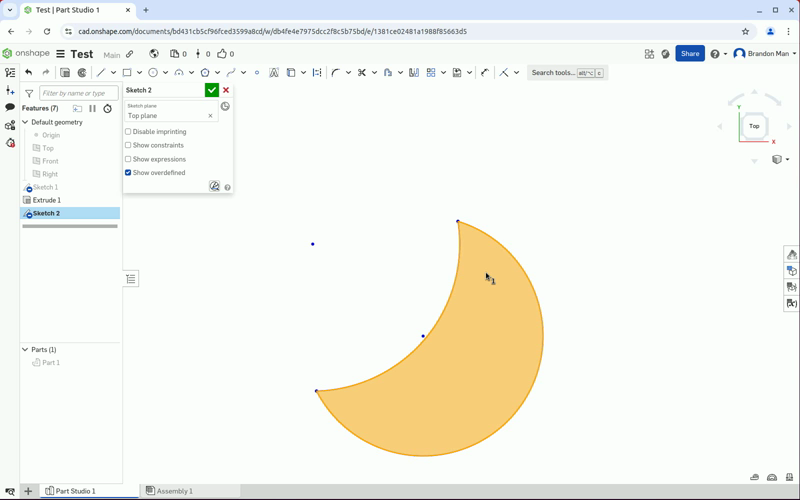
scroll(-6)
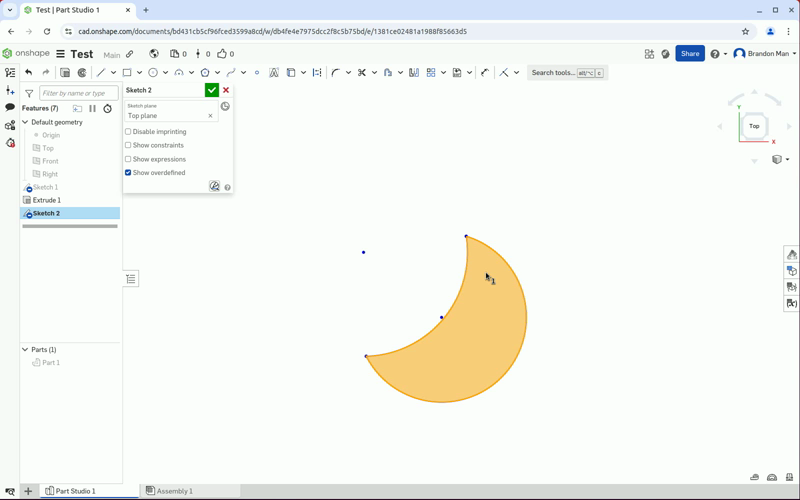
scroll(-6)
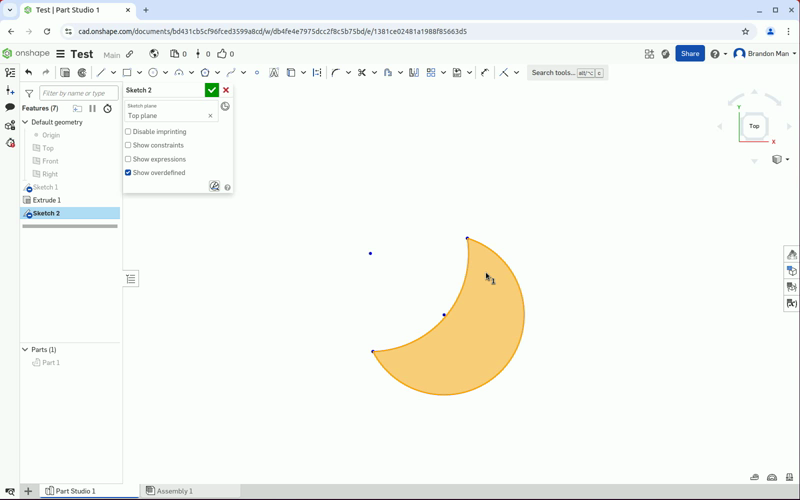
scroll(-6)
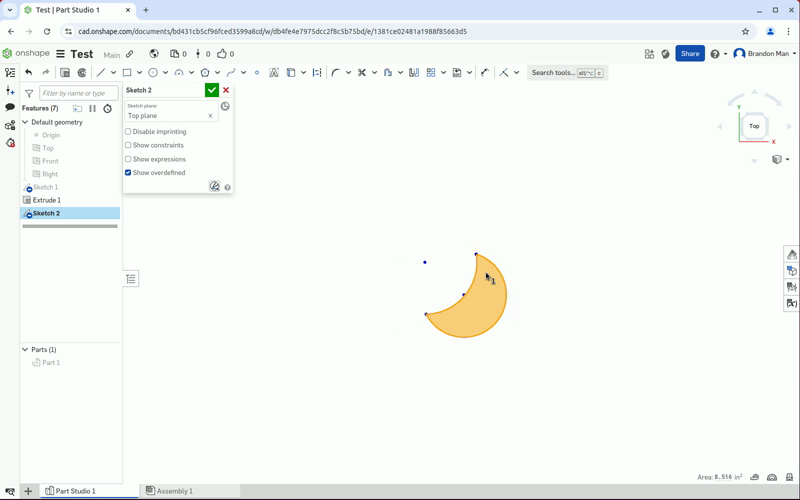
scroll(-6)
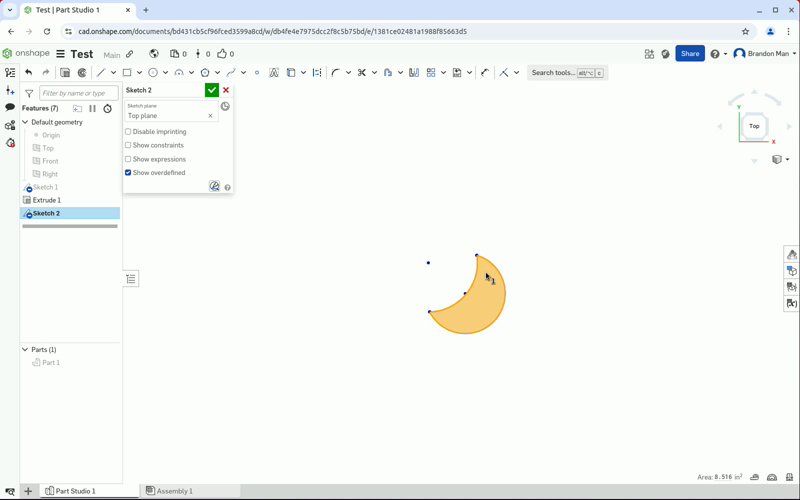
scroll(-6)
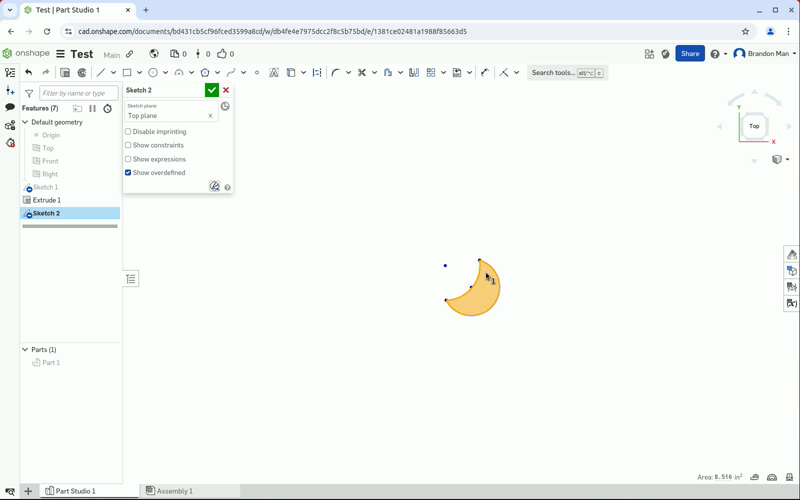
scroll(-6)
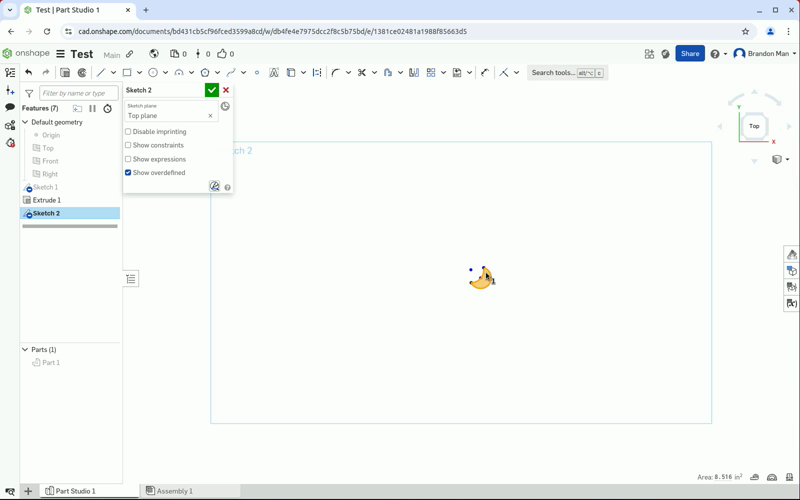
mouse_move(73, 352)
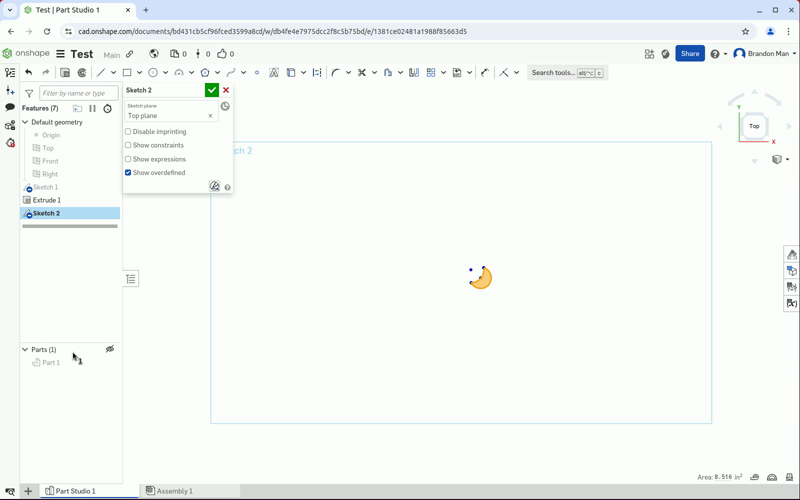
key(shift+y)
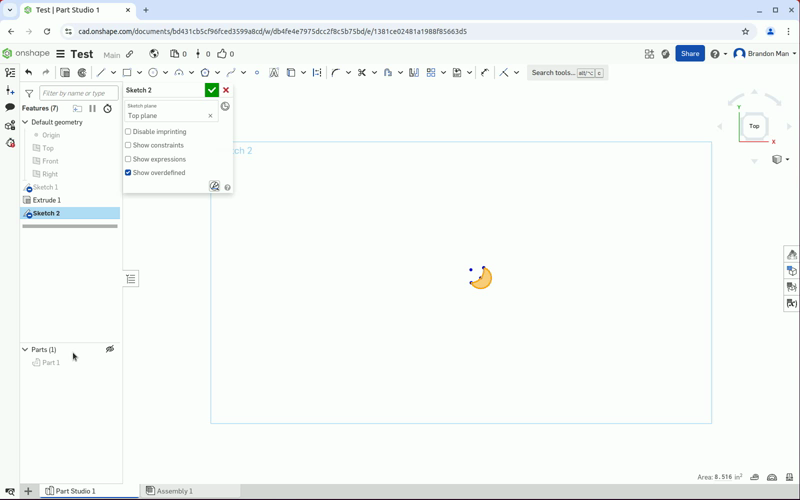
key(shift+e)
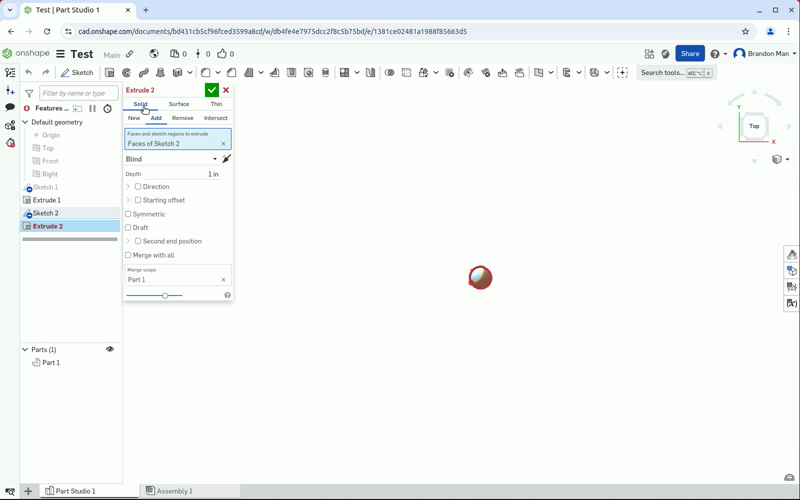
mouse_move(143, 106)
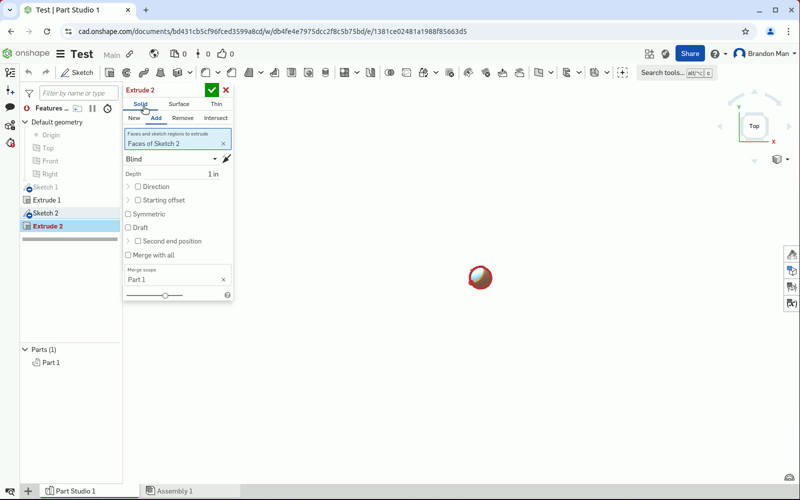
click(143, 106)
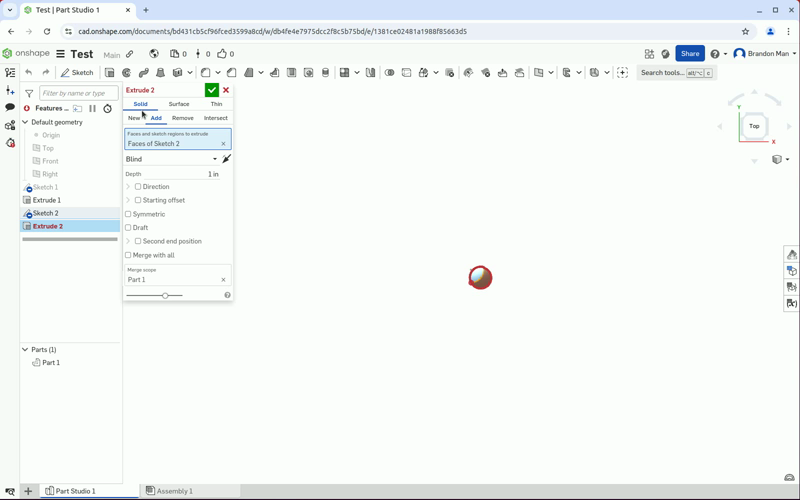
mouse_move(137, 120)
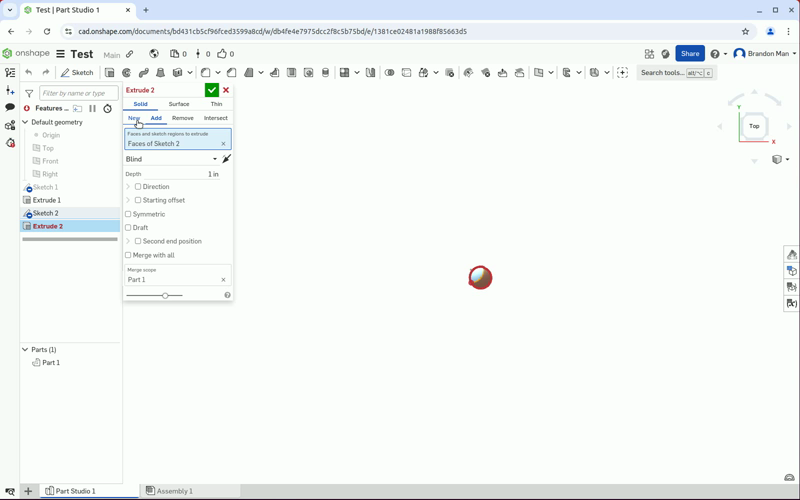
click(137, 120)
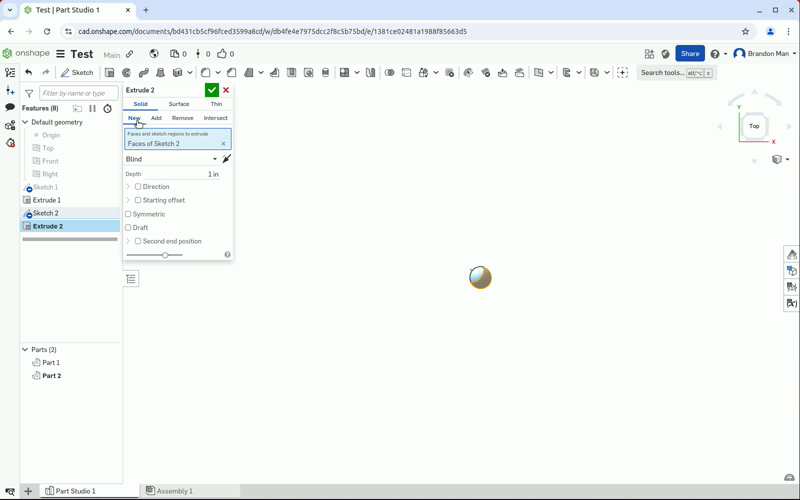
key(tab, 4)
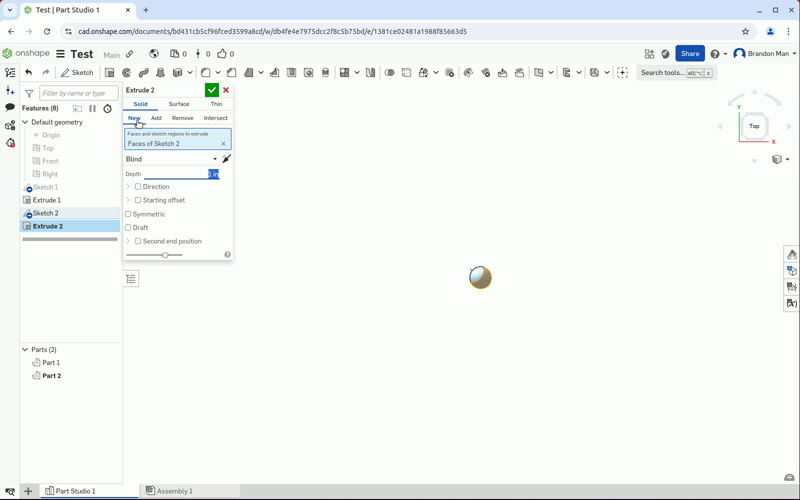
text(-0.963)
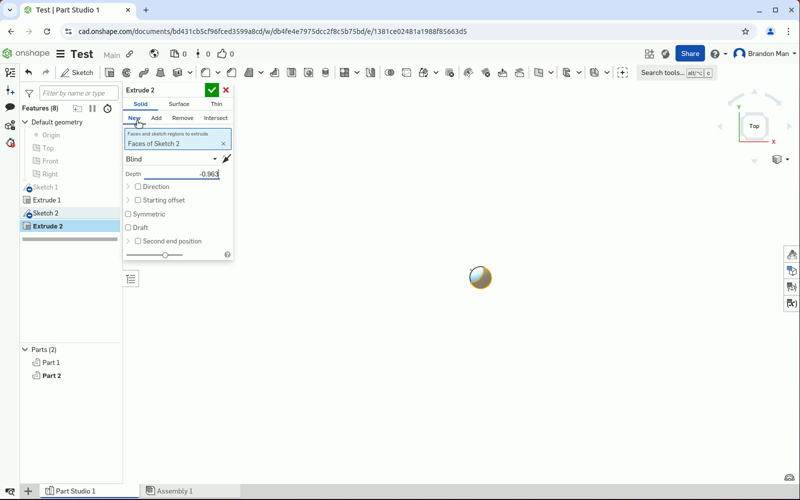
key(enter)
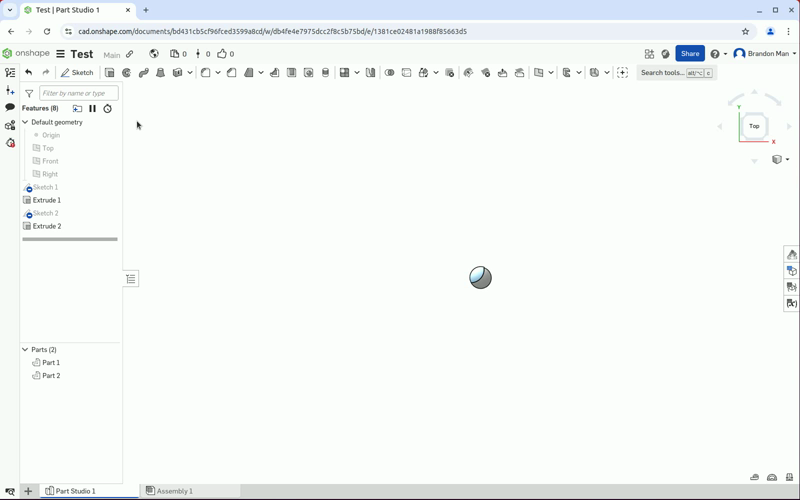
key(shift+h)
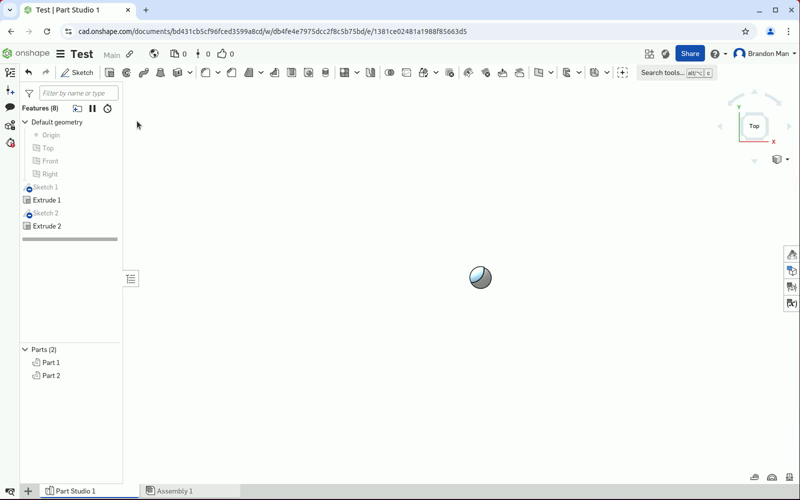
key(shift+h)
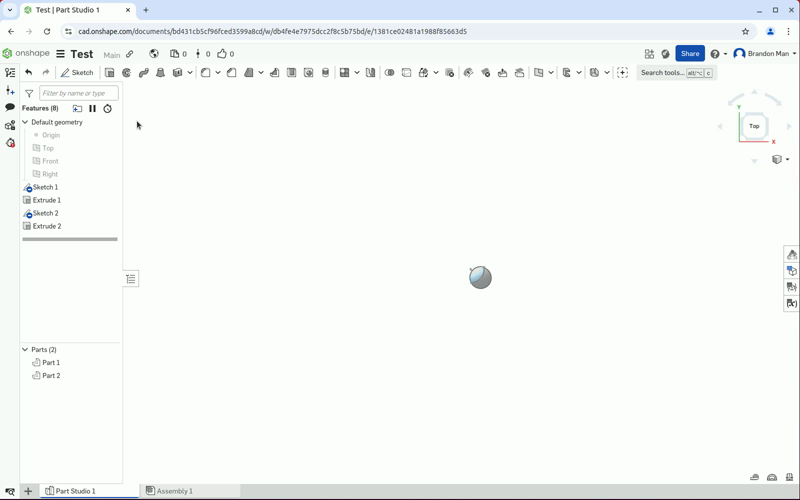
key(shift+7)
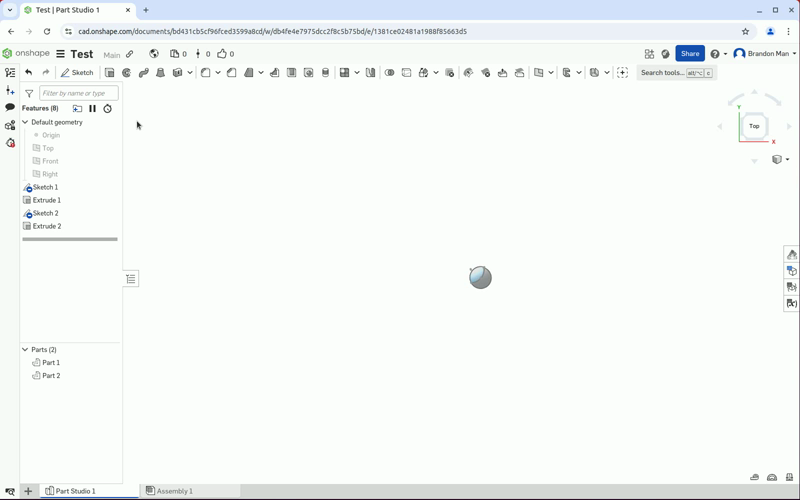
key(up, 3)
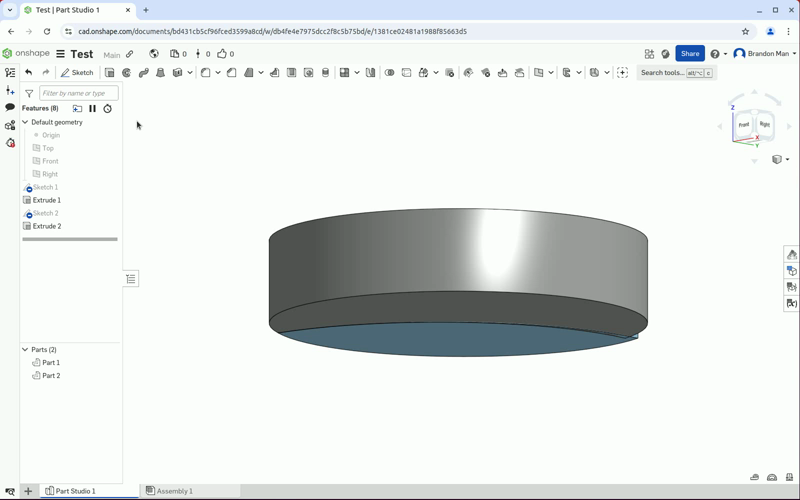
key(left, 3)
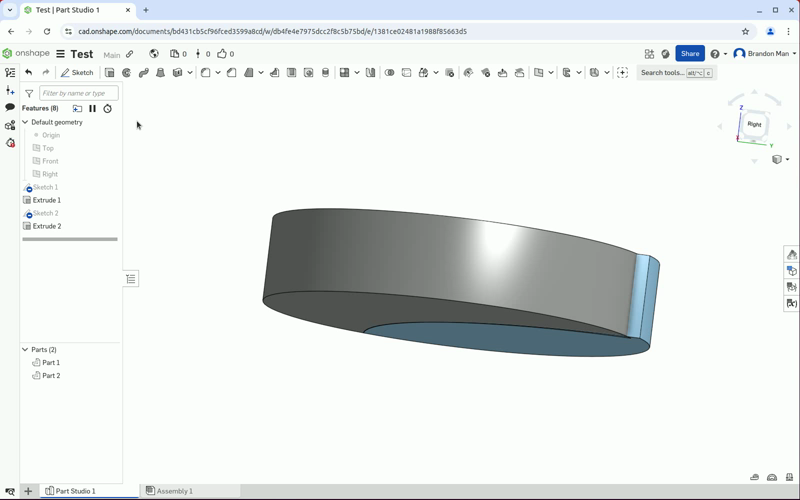
key(right, 3)
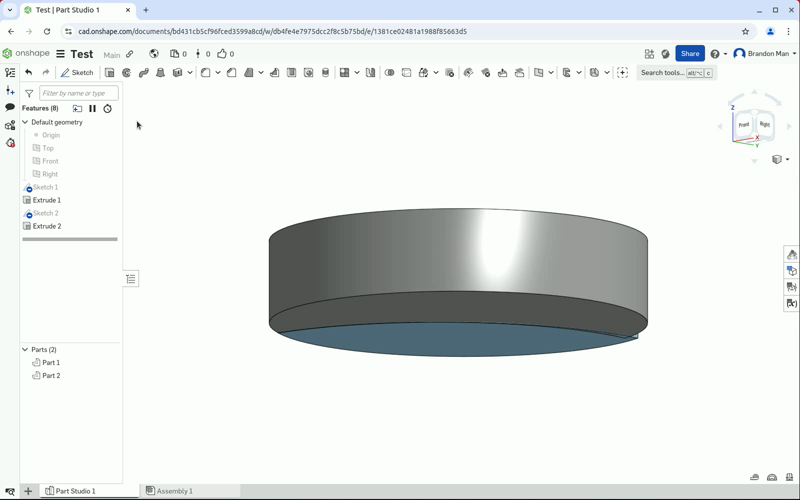
key(down, 3)
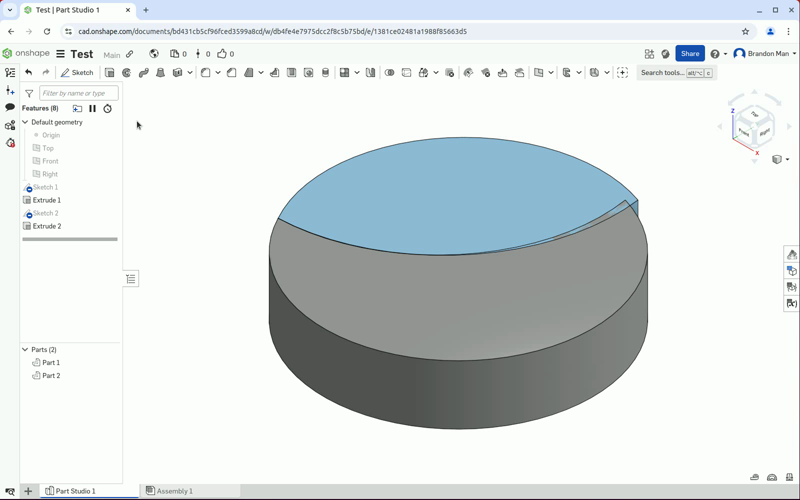
mouse_move(73, 189)
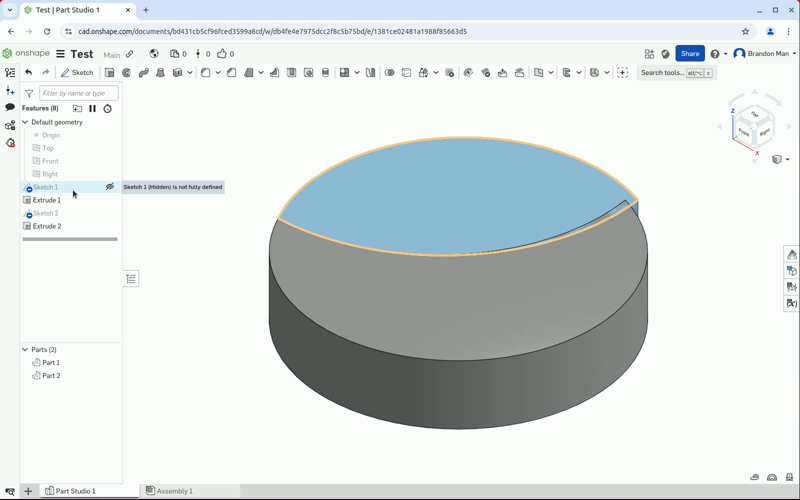
click(73, 189)